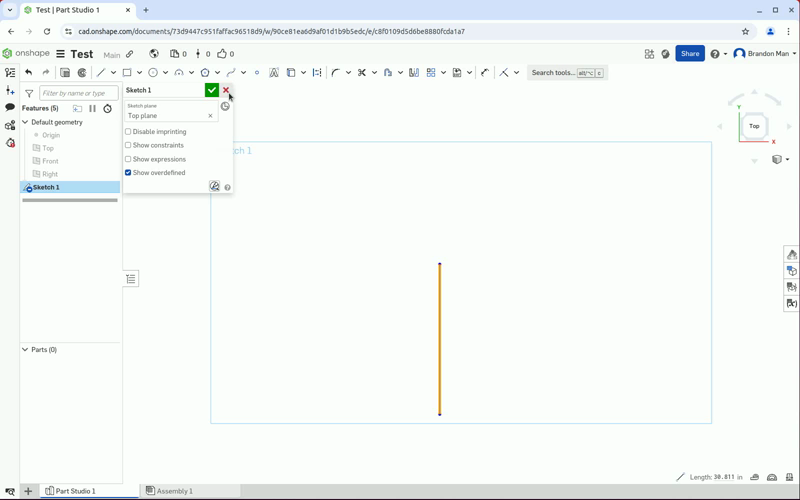
key(shift+h)
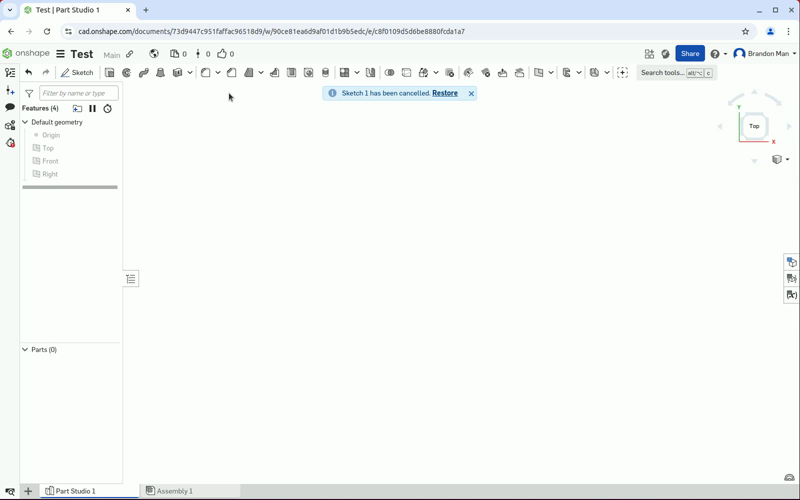
mouse_move(73, 352)
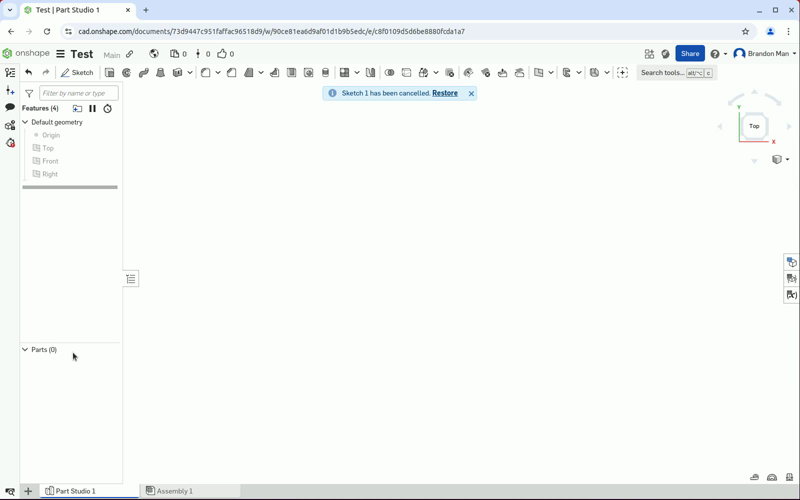
key(y)
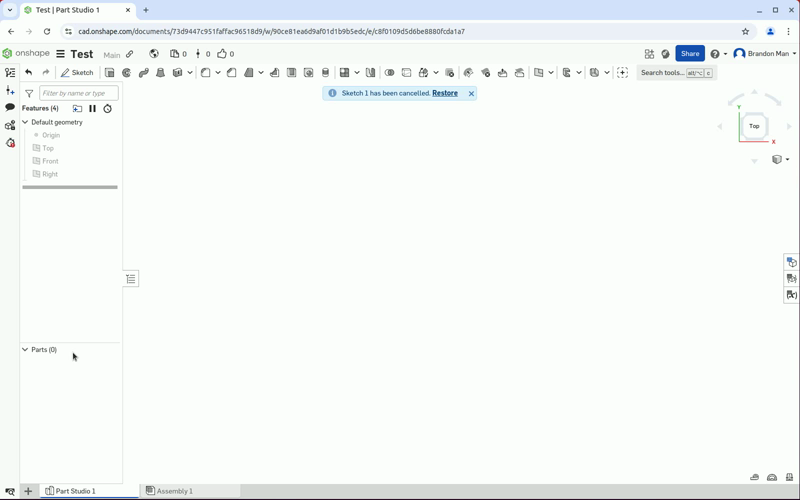
key(shift+p)
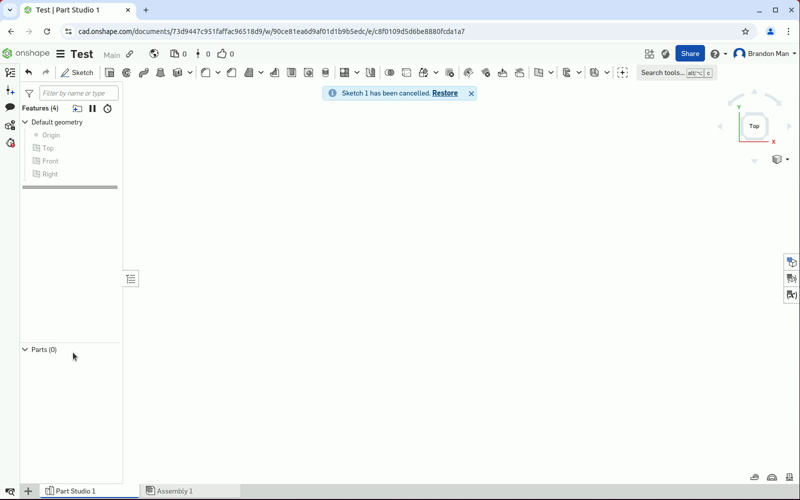
key(space)
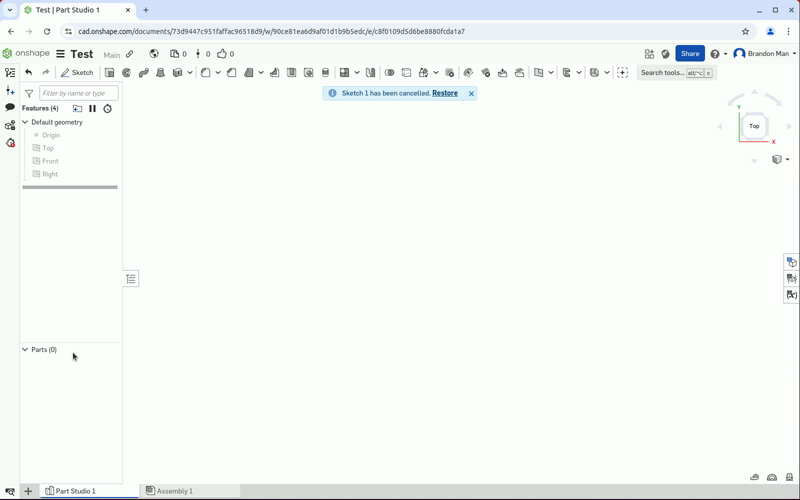
key_down(shift)
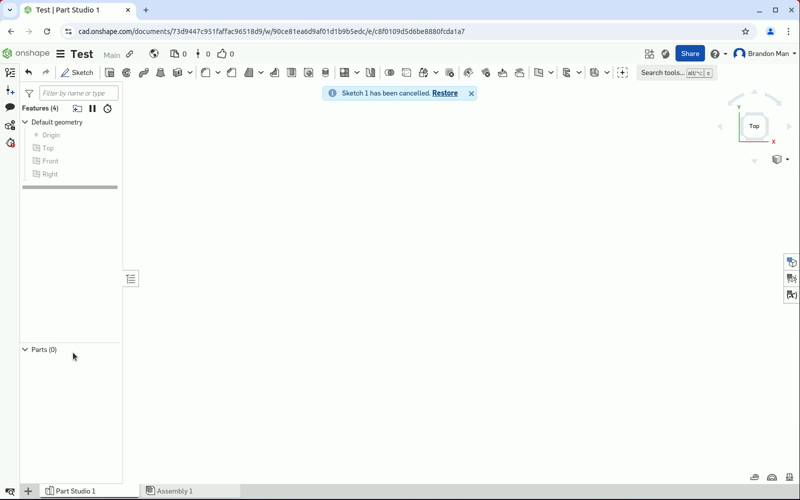
key(up)
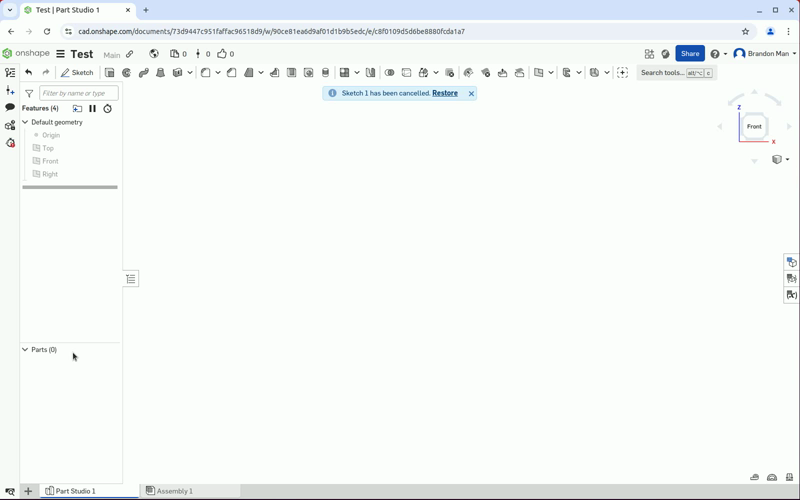
key_up(shift)
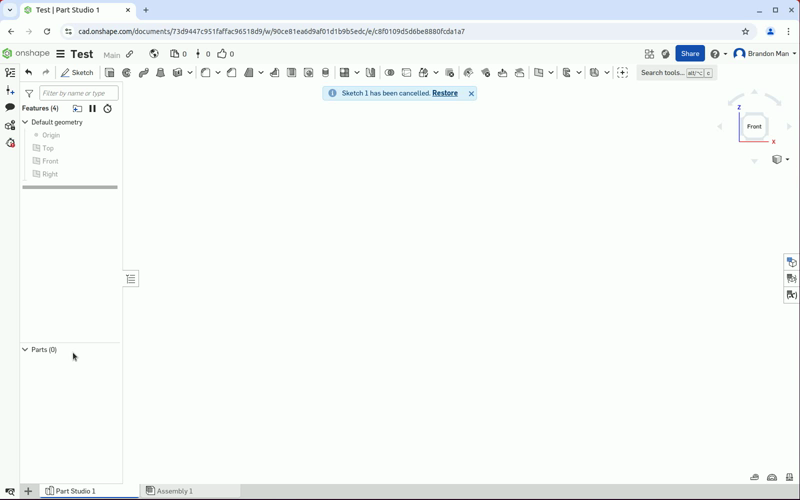
mouse_move(73, 352)
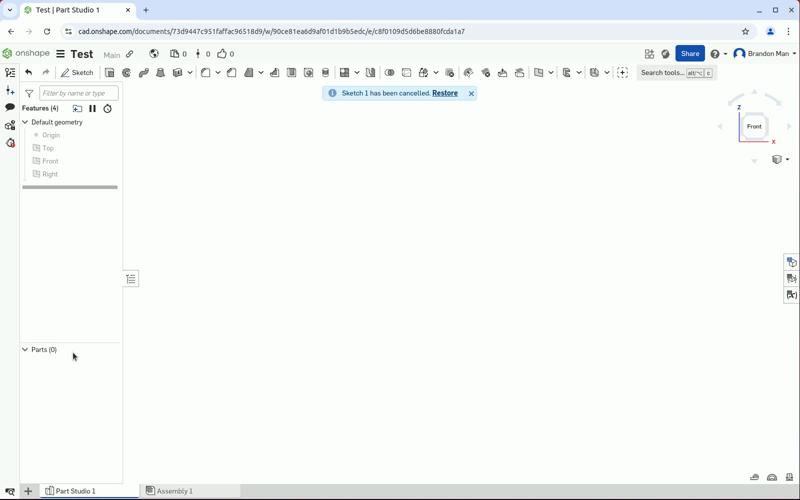
key(shift+y)
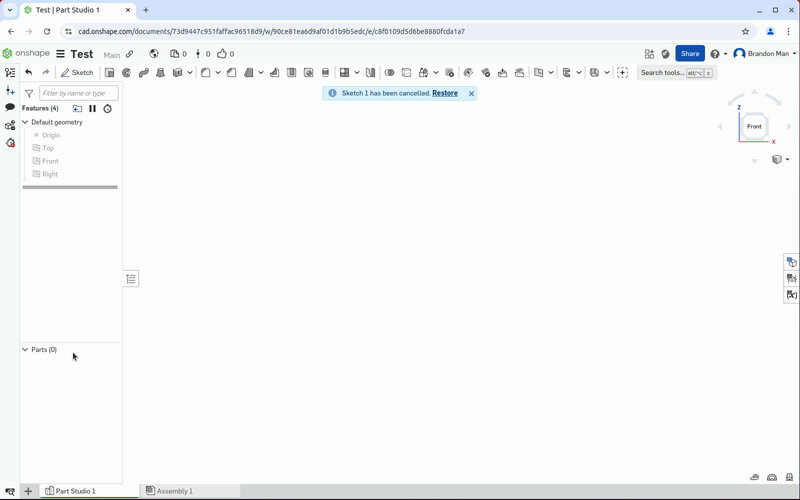
key(shift+s)
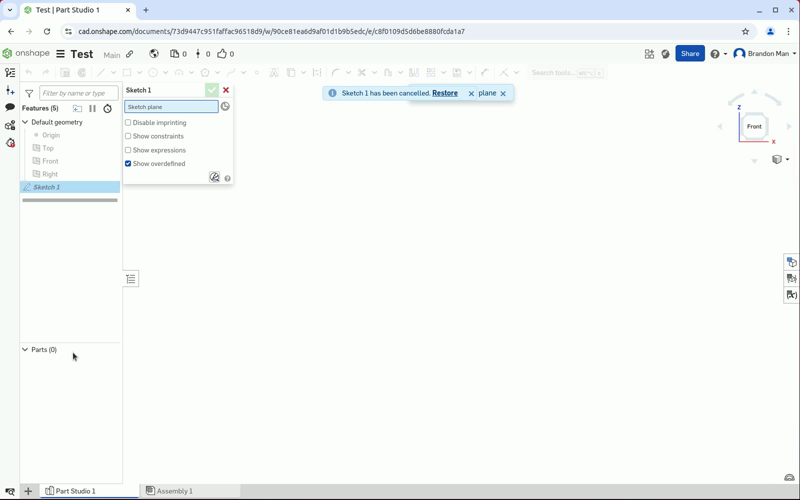
mouse_move(73, 163)
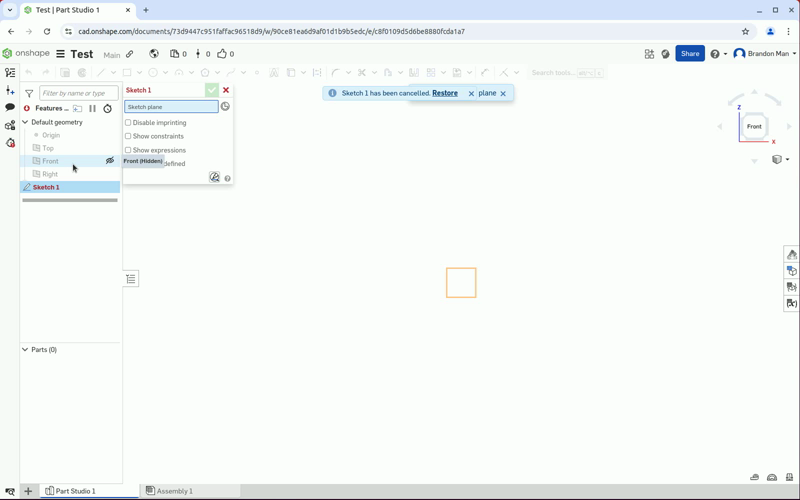
click(73, 163)
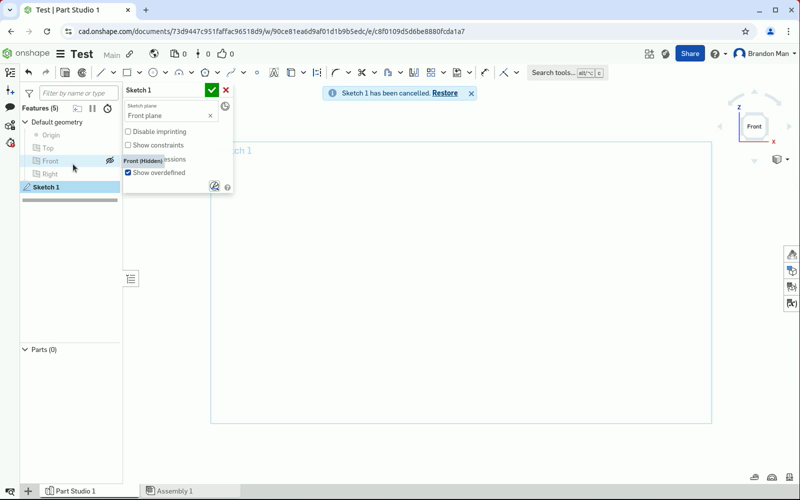
mouse_move(73, 352)
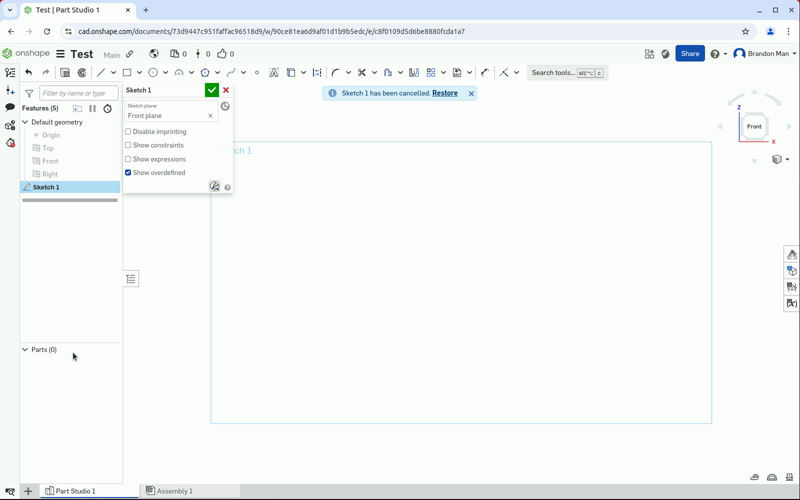
key(y)
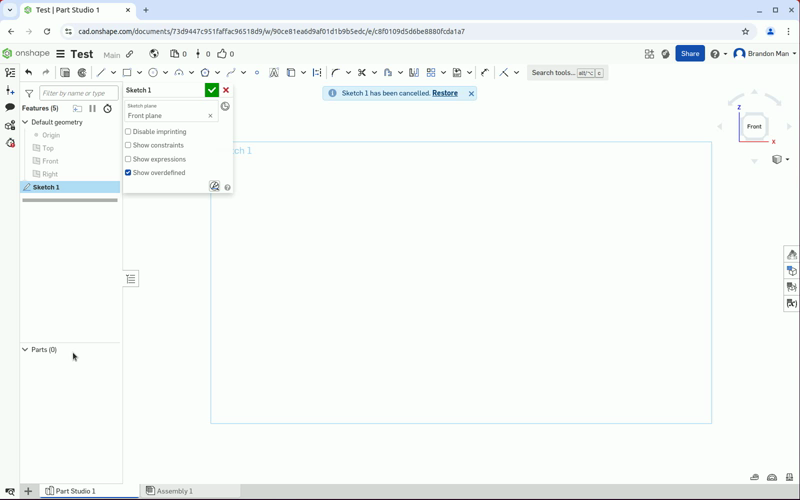
key(l)
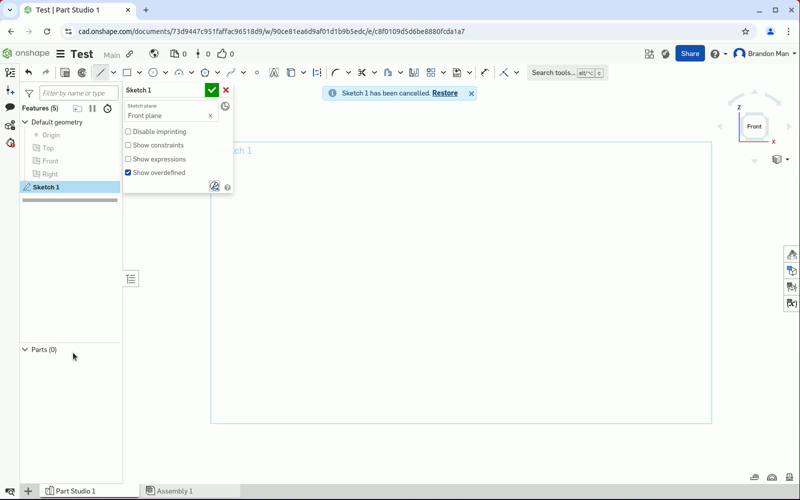
key_down(shift)
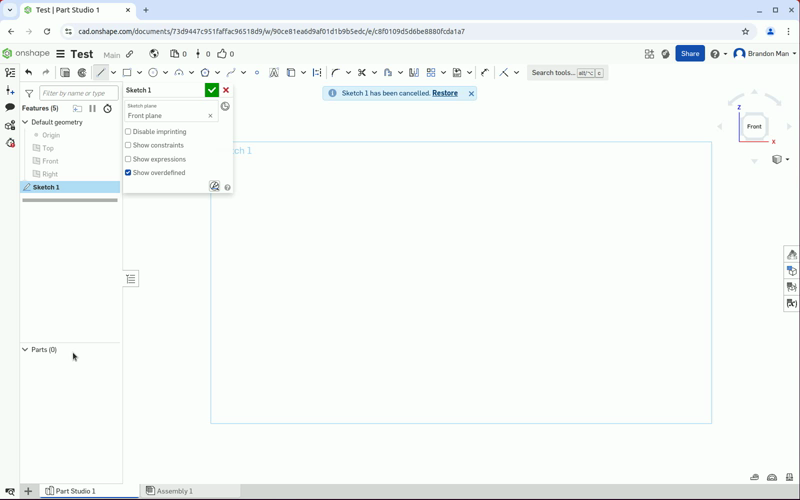
mouse_move(420, 291)
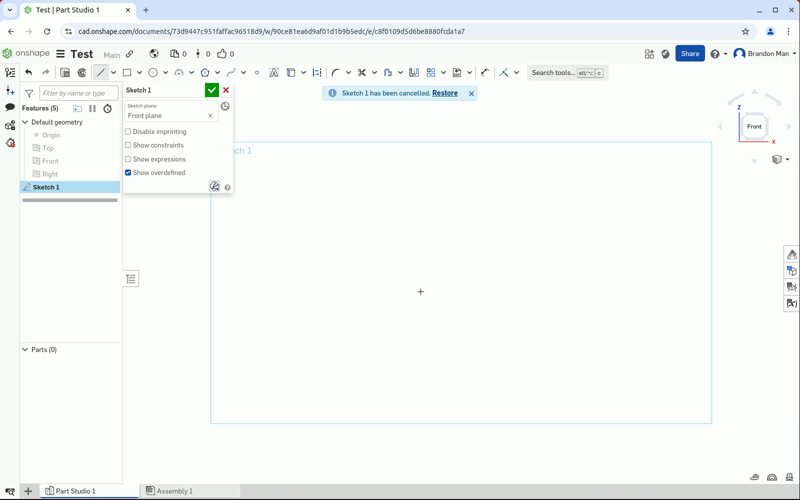
click(420, 291)
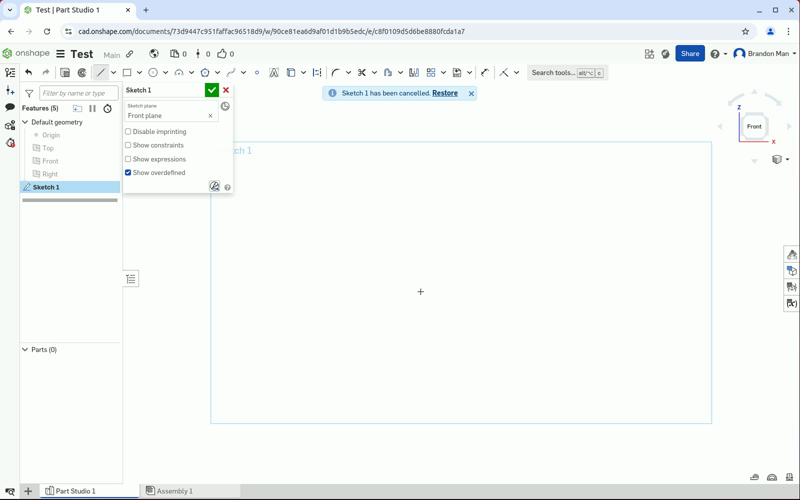
key_up(shift)
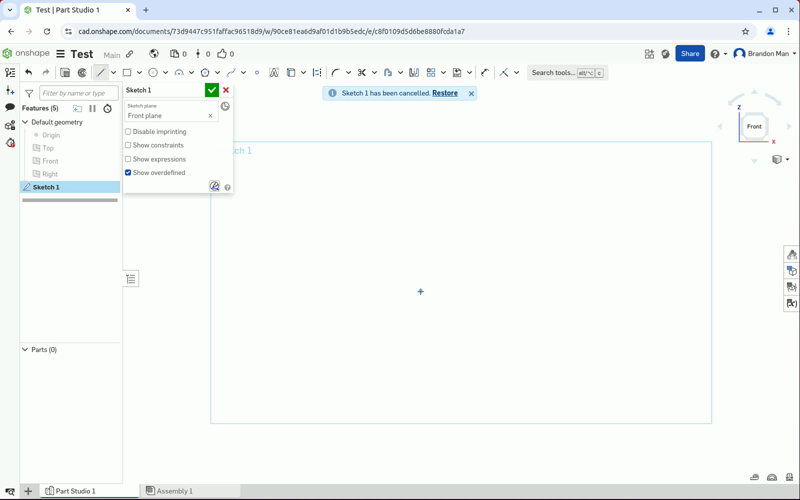
key_down(shift)
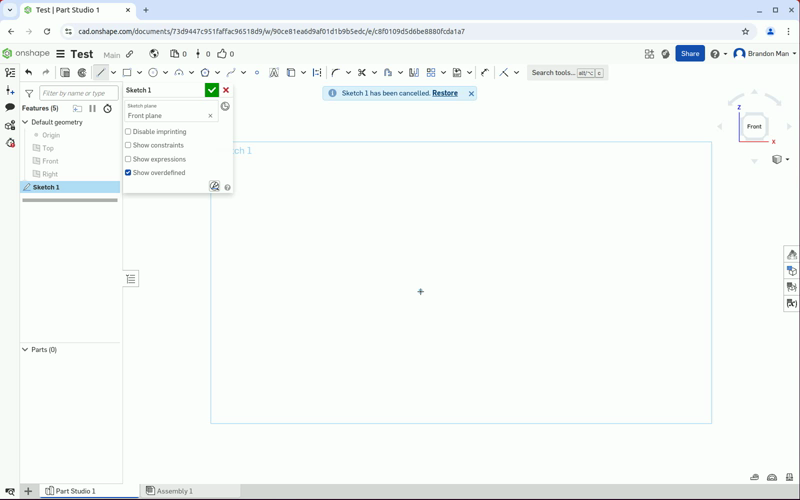
mouse_move(499, 291)
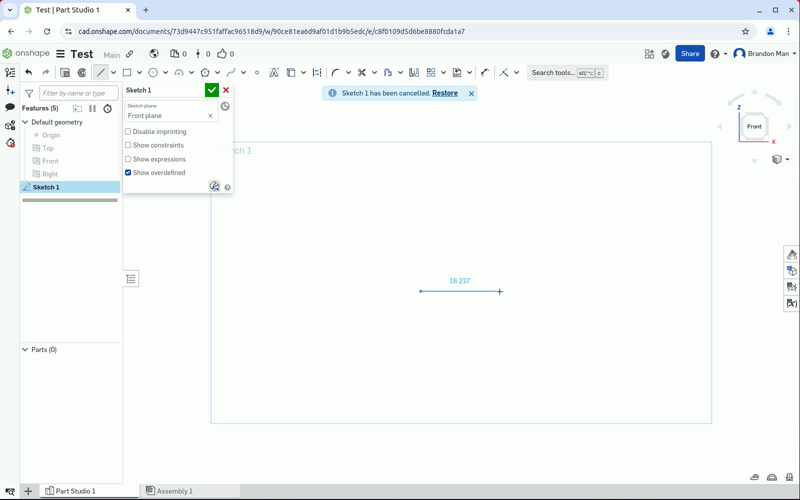
click(499, 291)
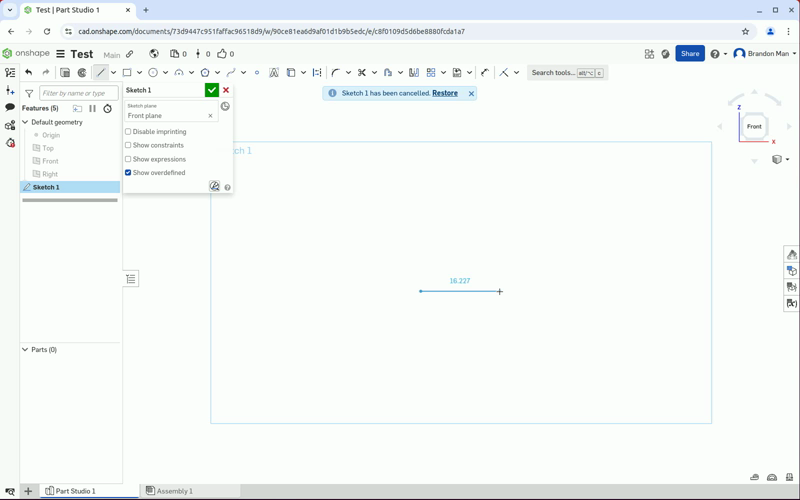
key_up(shift)
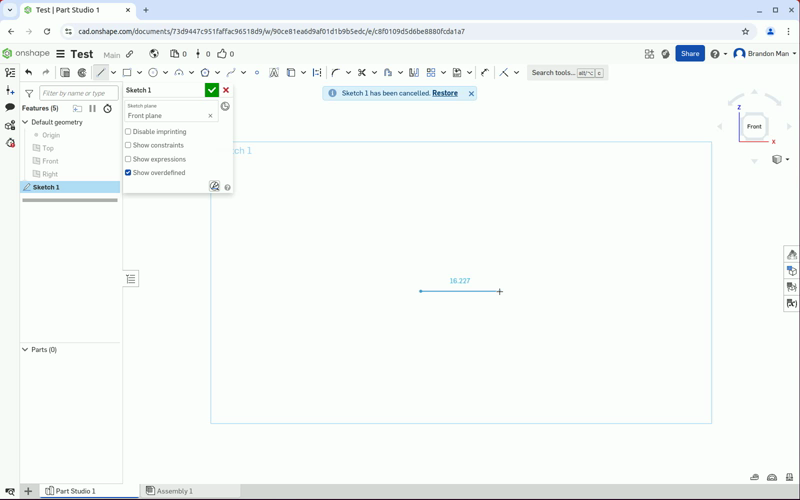
key_down(shift)
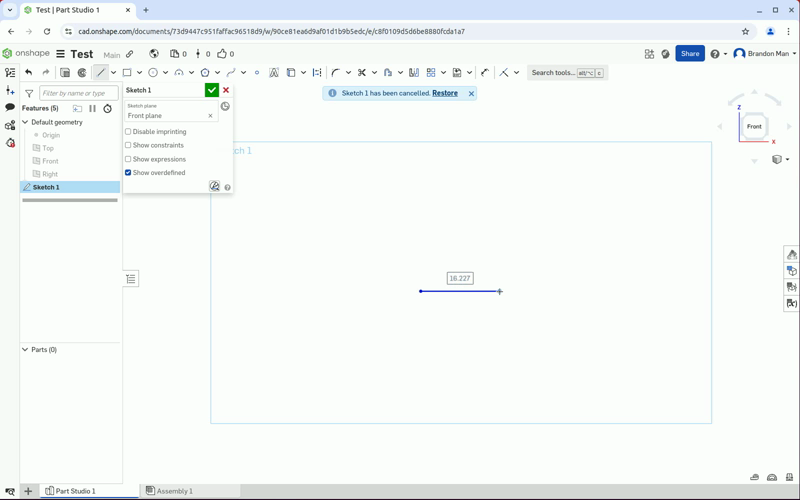
mouse_move(529, 291)
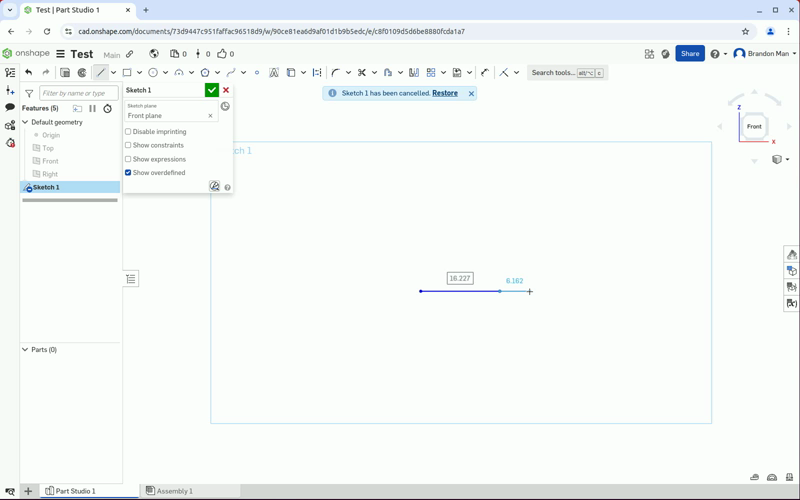
mouse_move(499, 275)
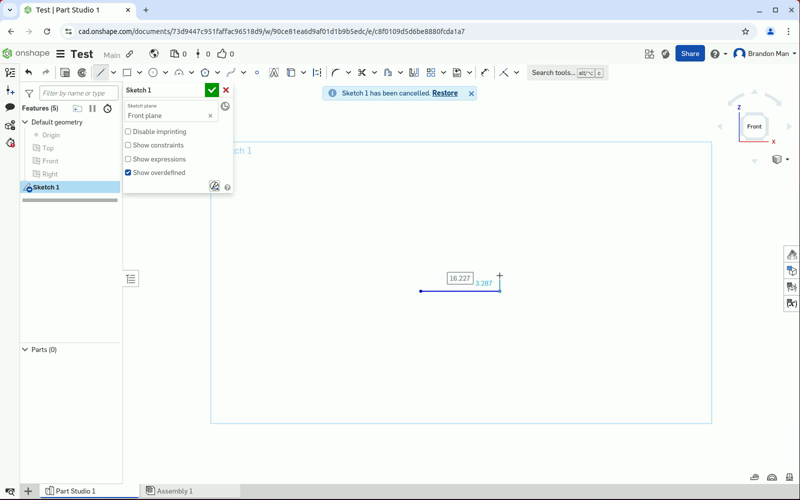
click(499, 275)
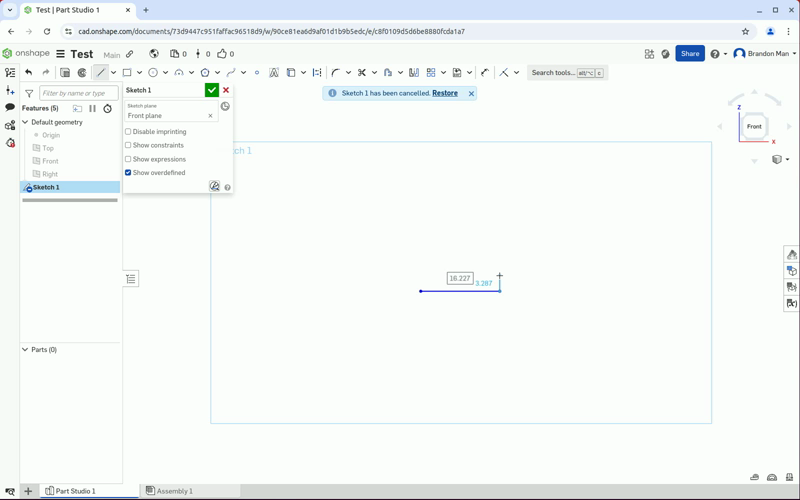
key_up(shift)
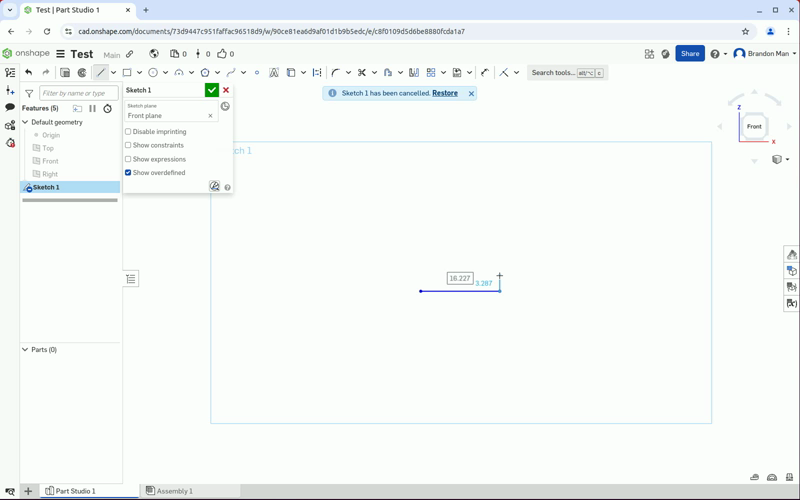
key_down(shift)
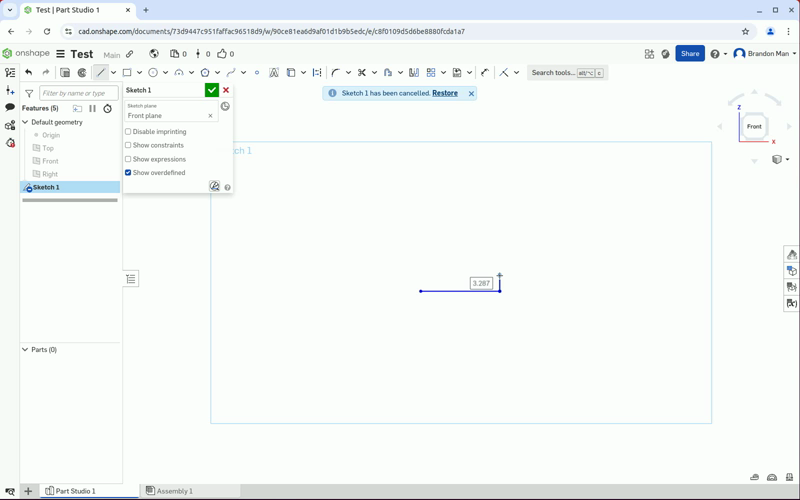
mouse_move(420, 275)
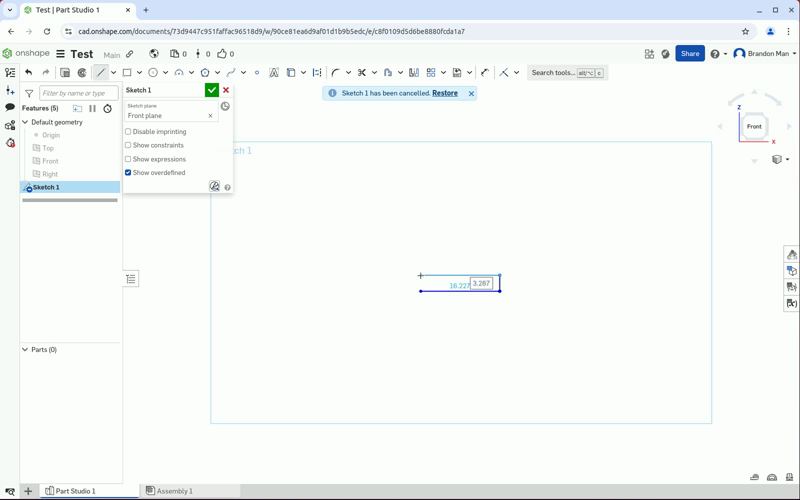
click(420, 275)
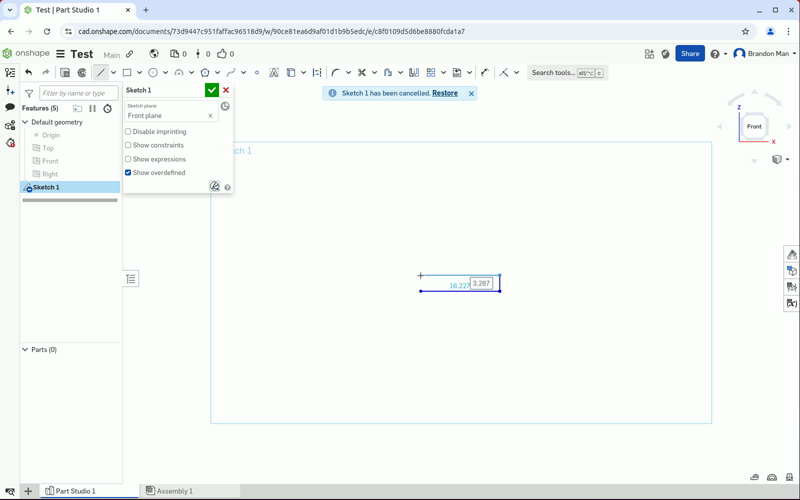
key_up(shift)
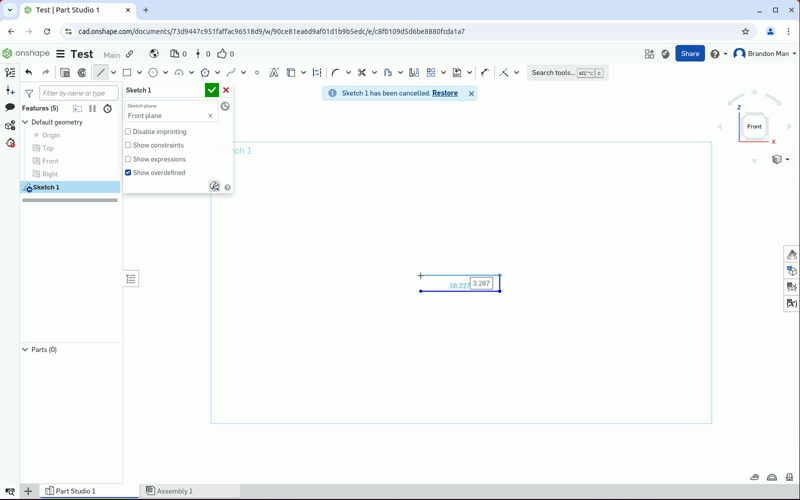
mouse_move(450, 275)
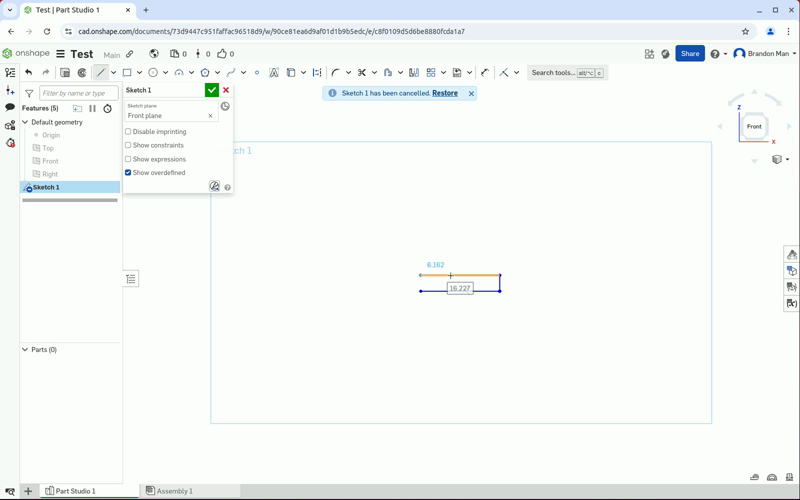
key_down(shift)
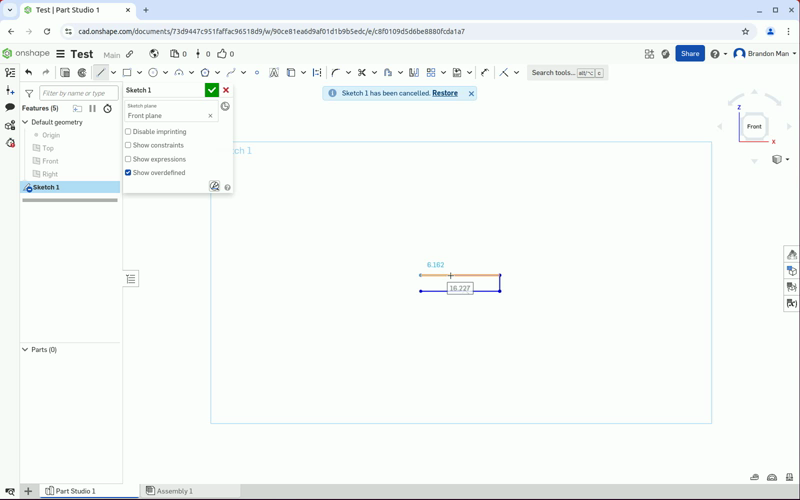
mouse_move(420, 291)
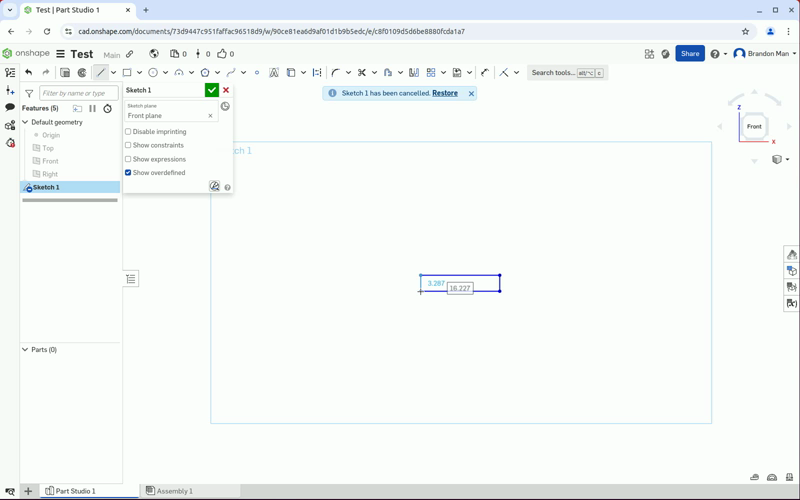
key_up(shift)
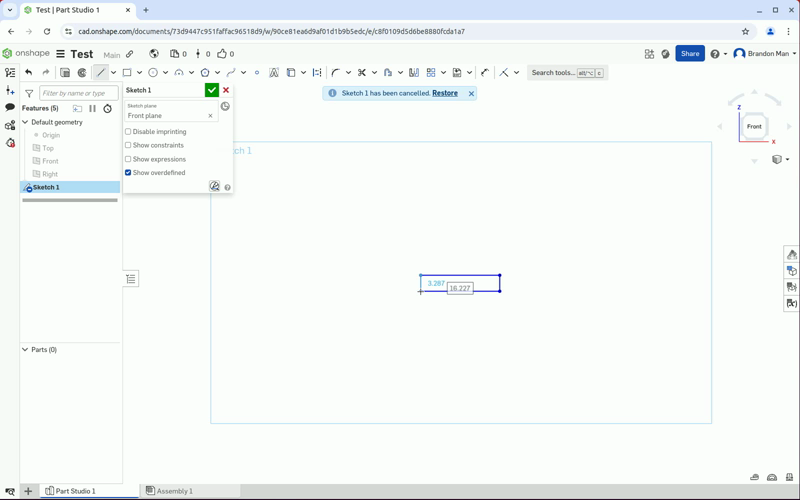
click(420, 291)
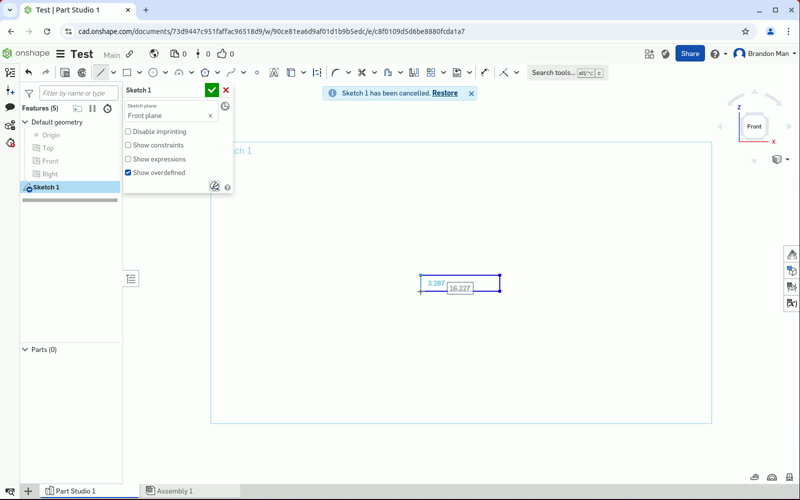
key(esc)
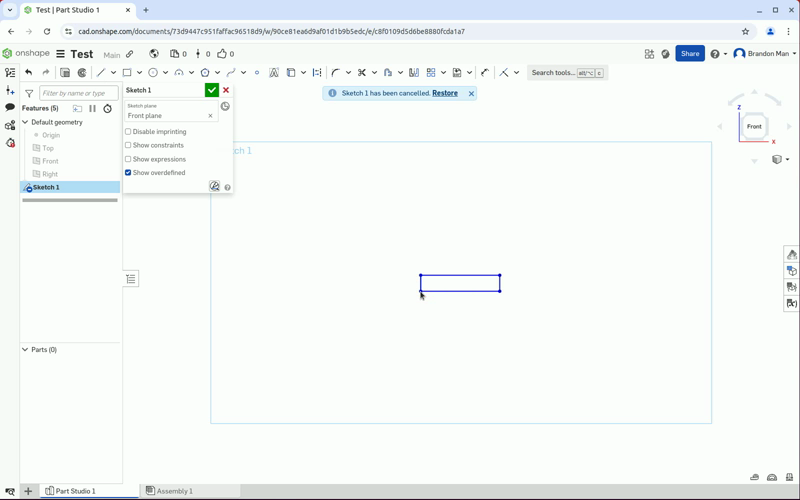
mouse_move(433, 285)
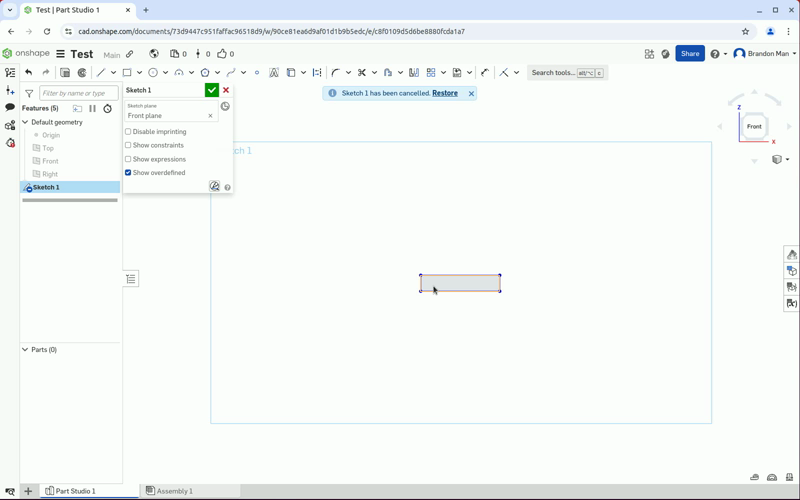
scroll(6)
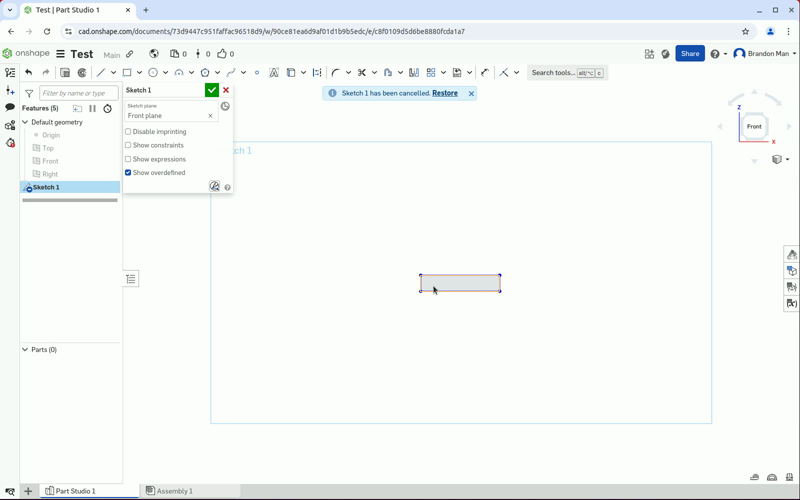
scroll(6)
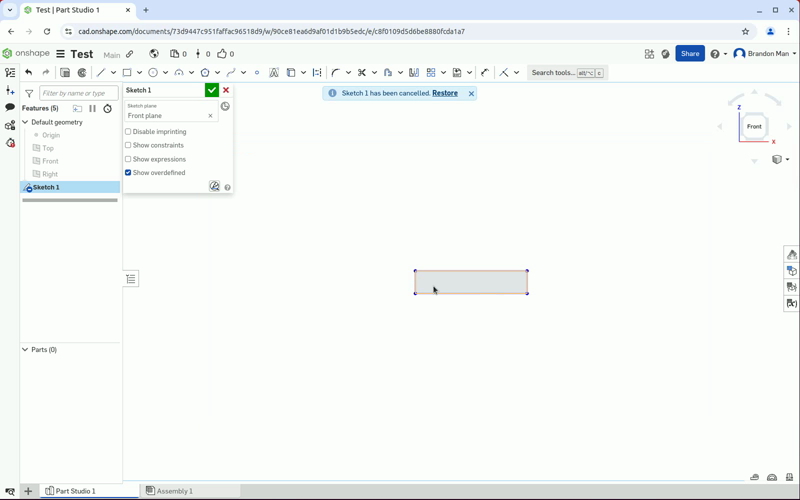
scroll(6)
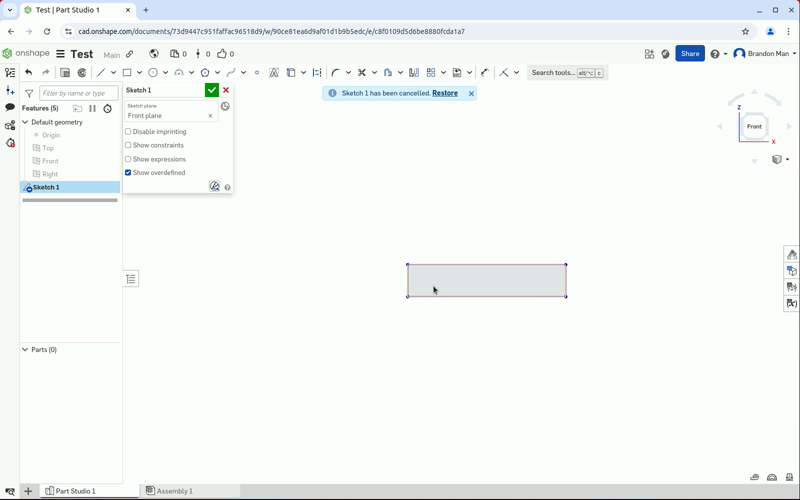
scroll(6)
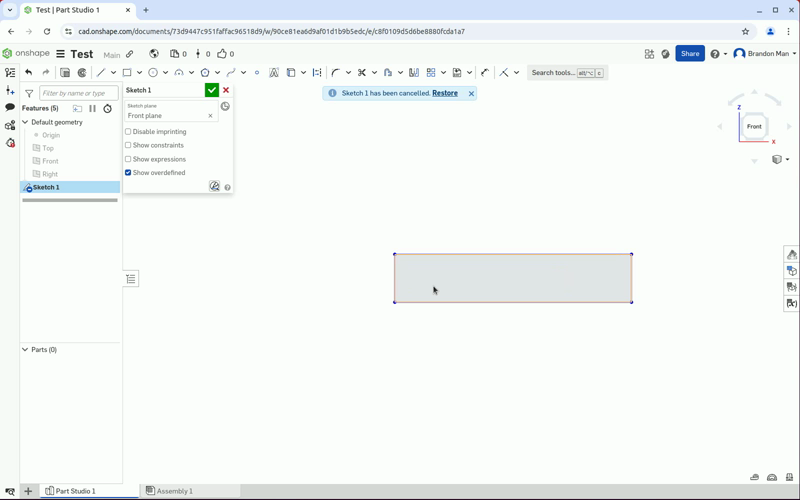
scroll(6)
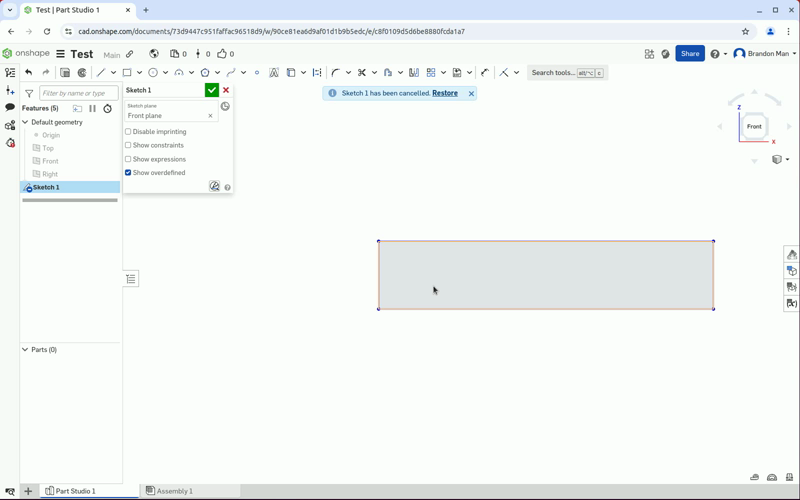
scroll(6)
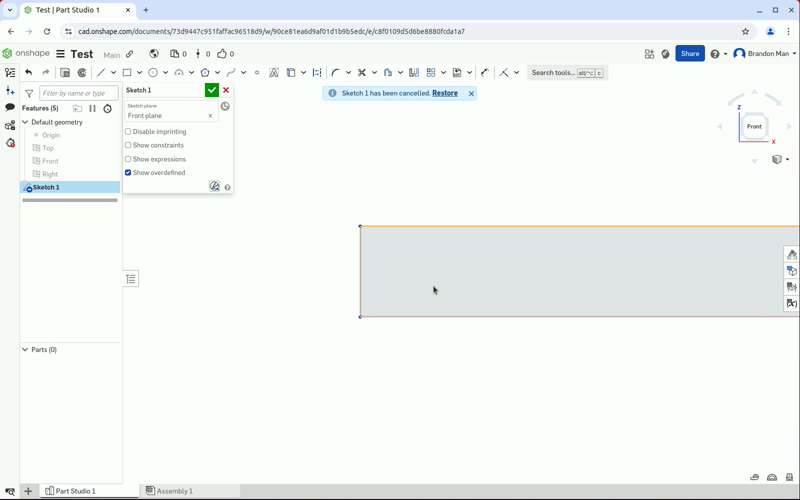
scroll(6)
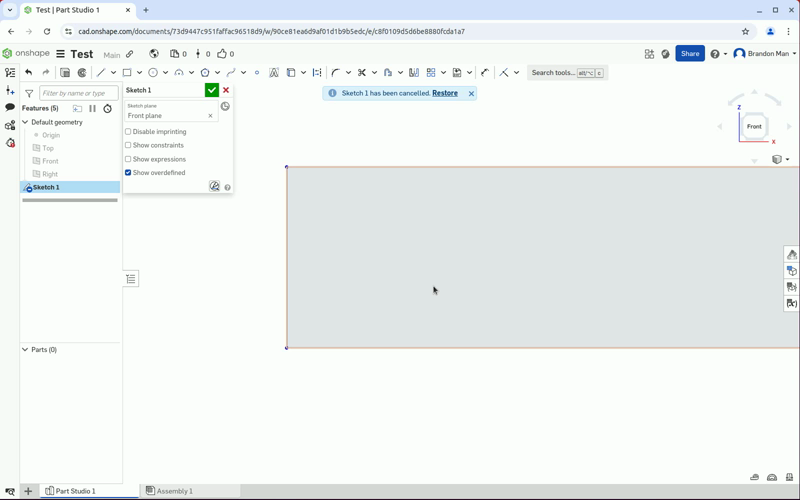
click(433, 285)
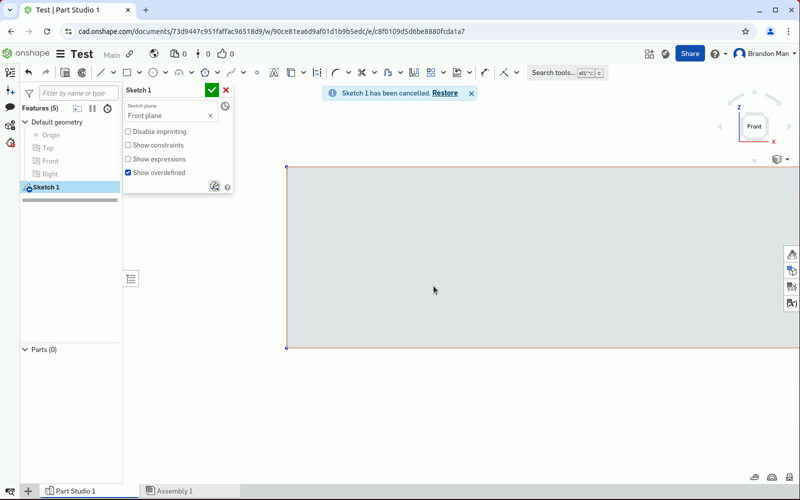
scroll(-6)
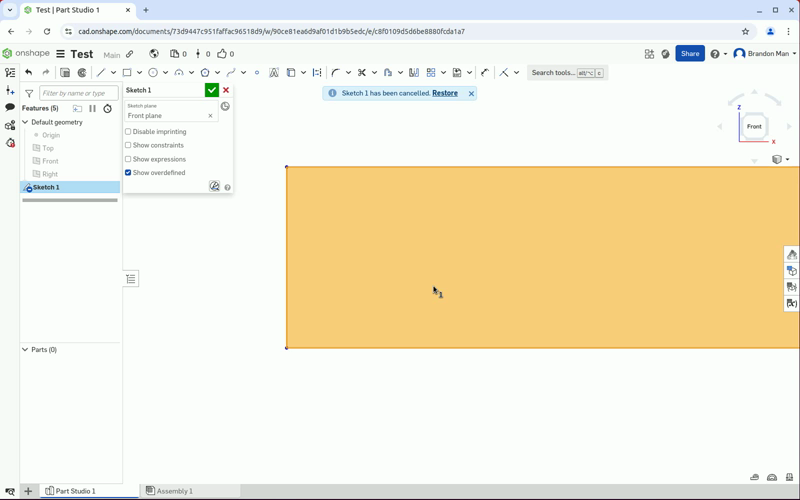
scroll(-6)
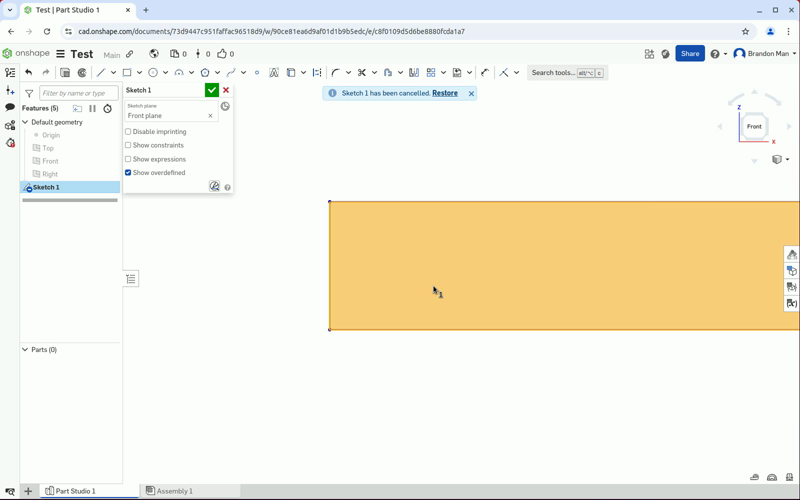
scroll(-6)
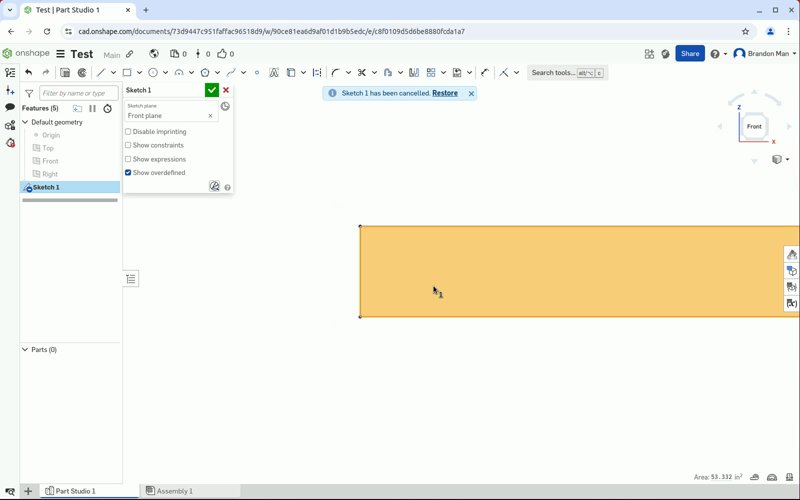
scroll(-6)
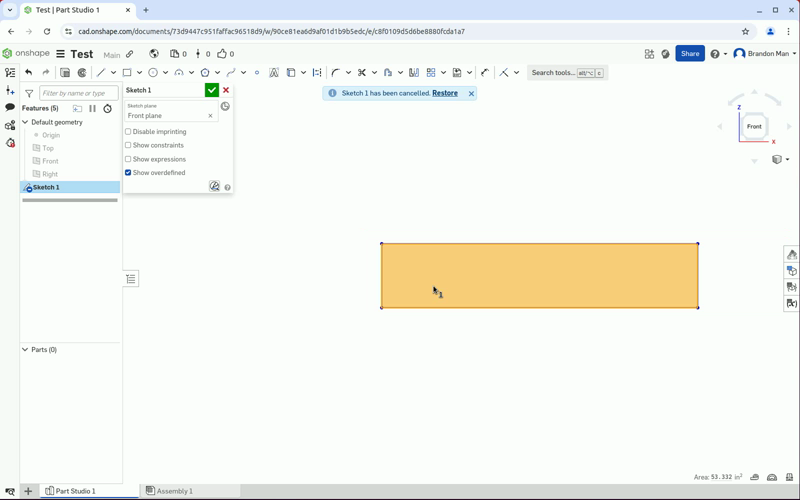
scroll(-6)
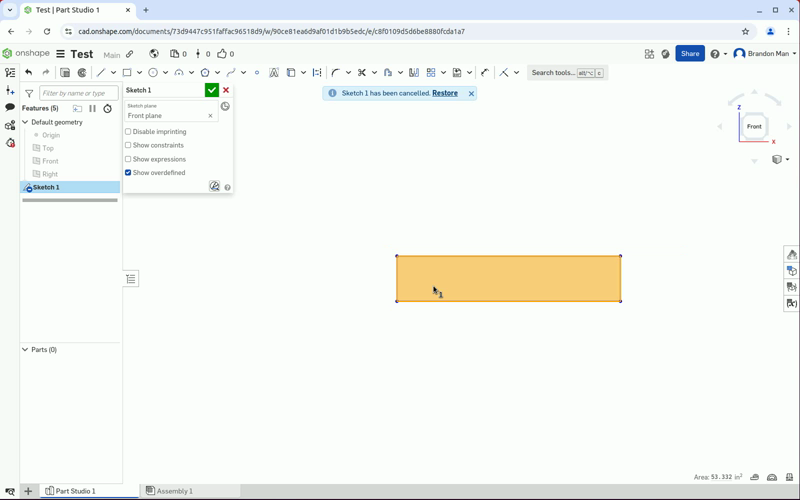
scroll(-6)
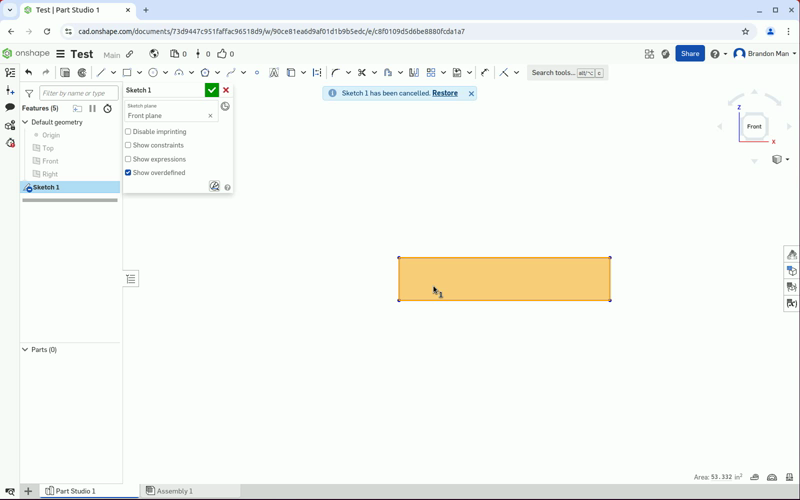
scroll(-6)
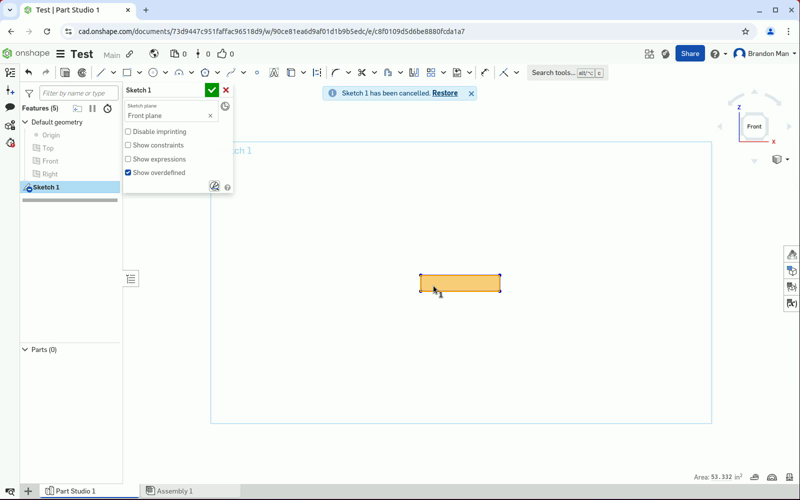
mouse_move(73, 352)
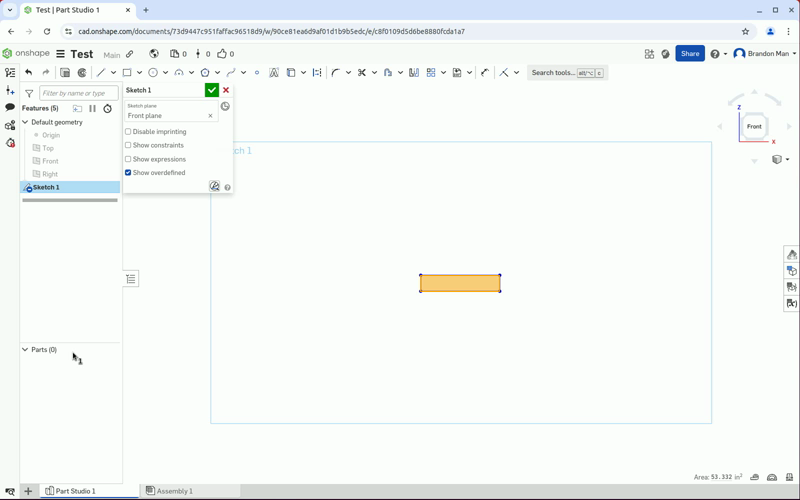
key(shift+y)
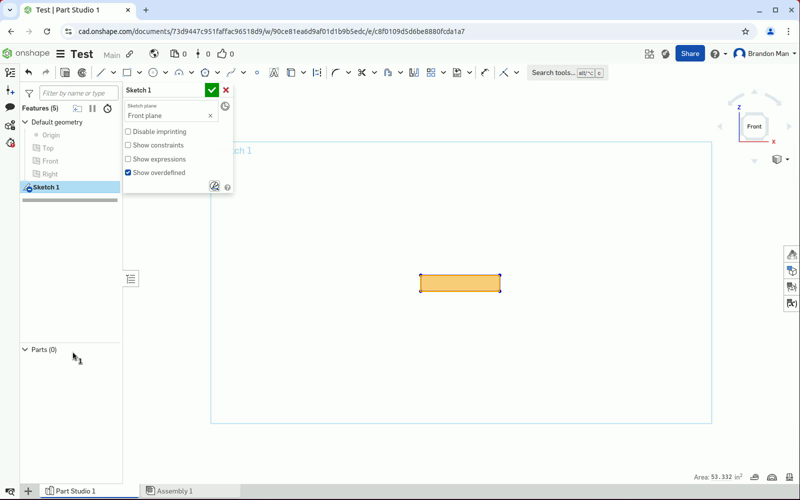
key(shift+e)
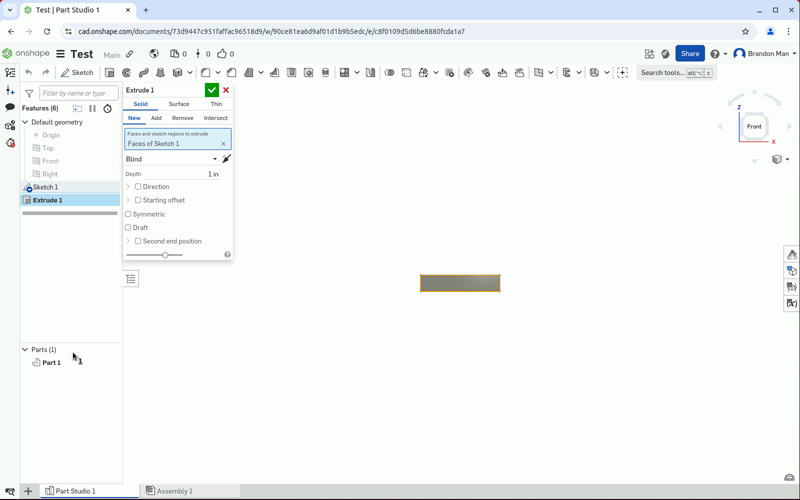
mouse_move(143, 106)
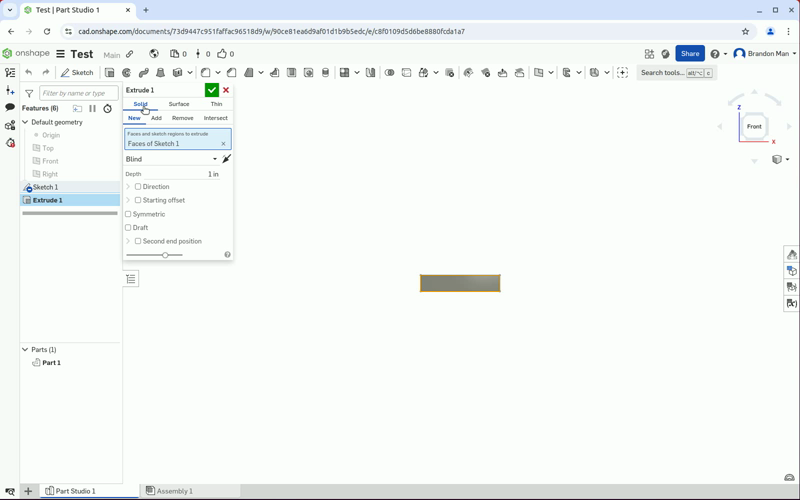
click(143, 106)
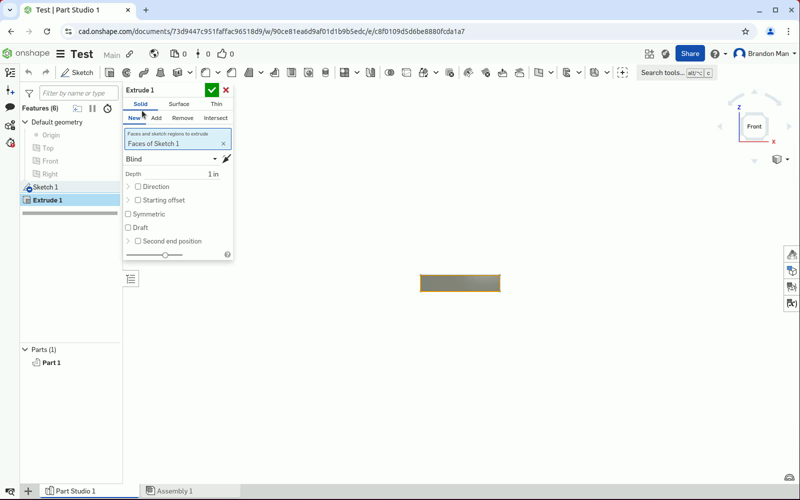
mouse_move(137, 120)
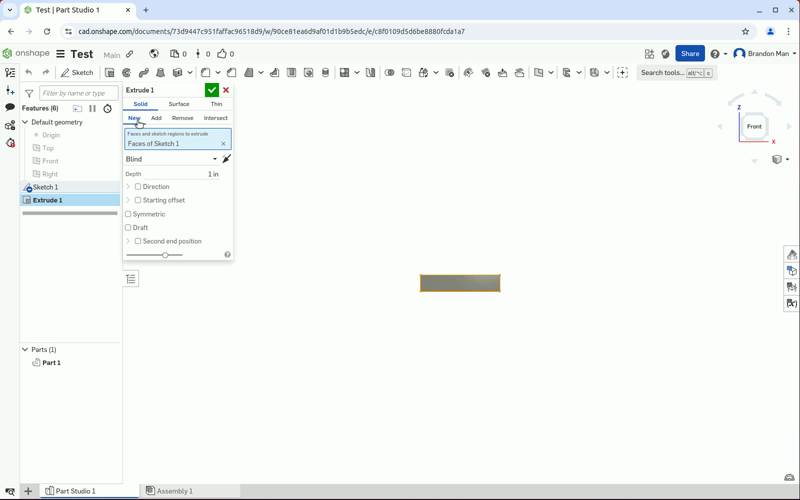
click(137, 120)
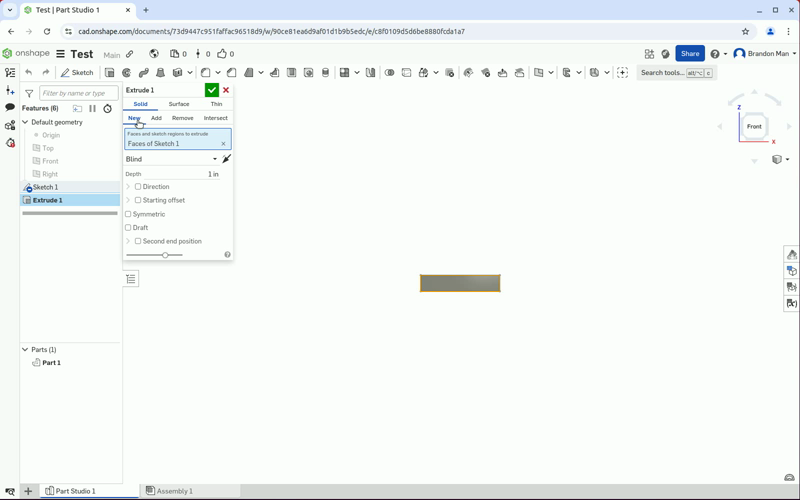
key(tab, 4)
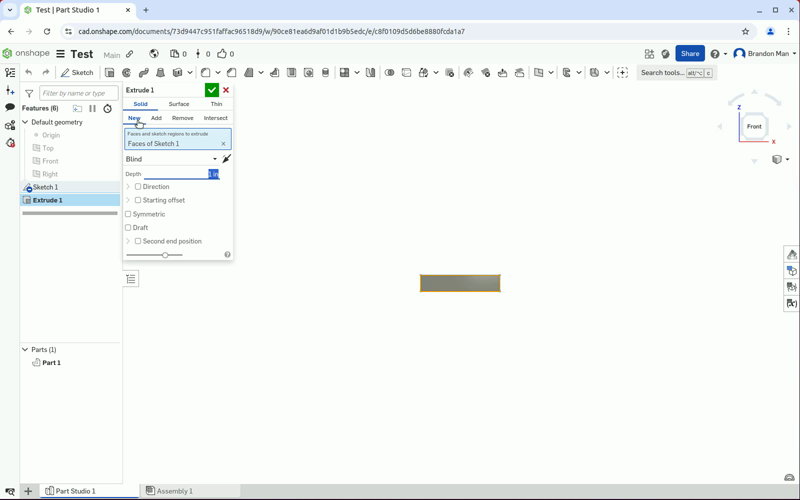
text(-23.108)
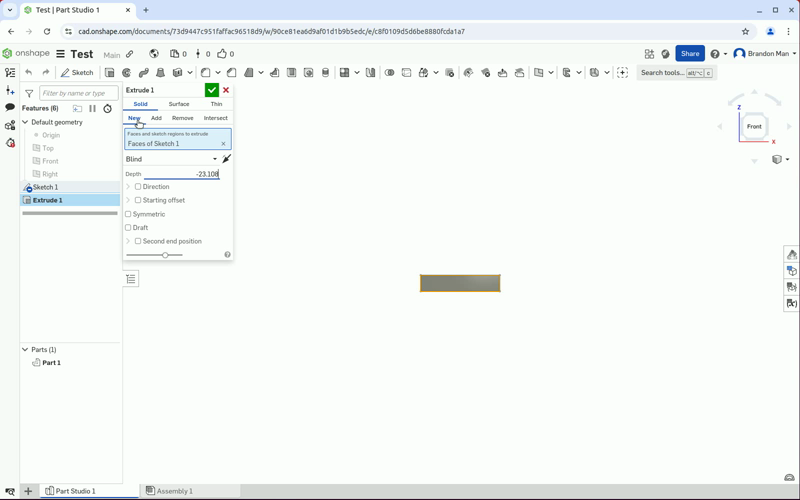
key(enter)
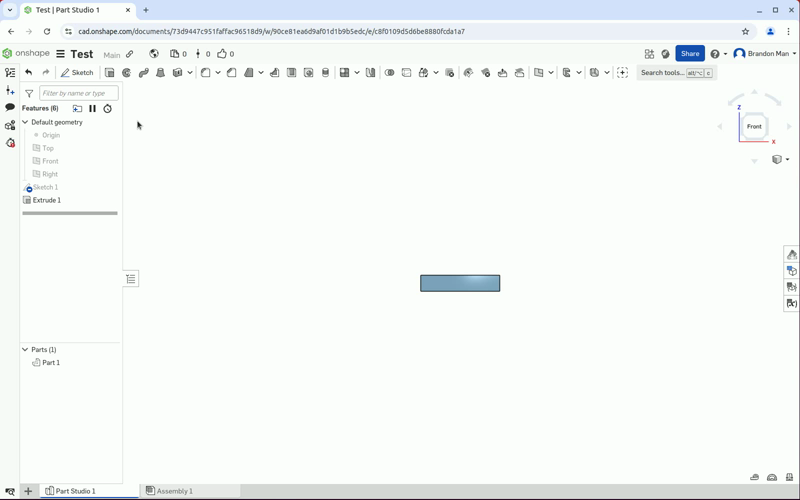
key(shift+h)
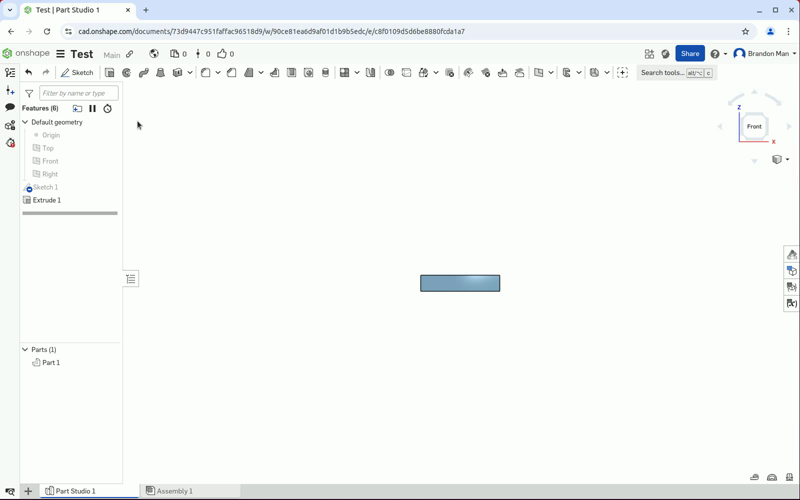
key(shift+h)
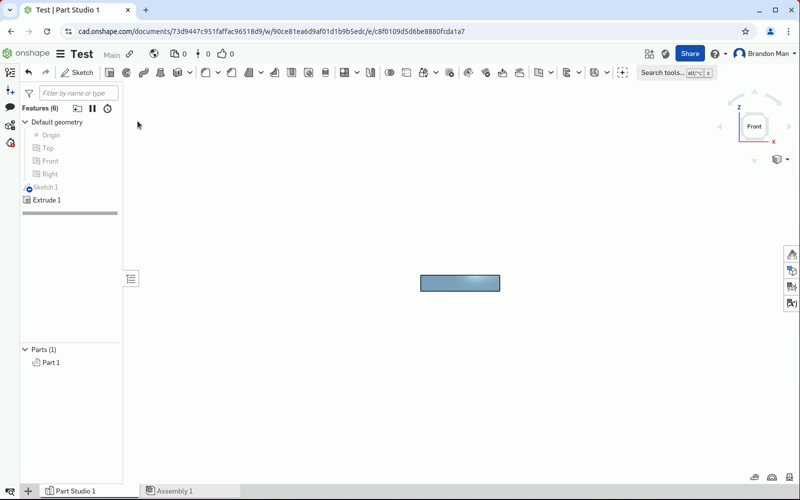
mouse_move(73, 189)
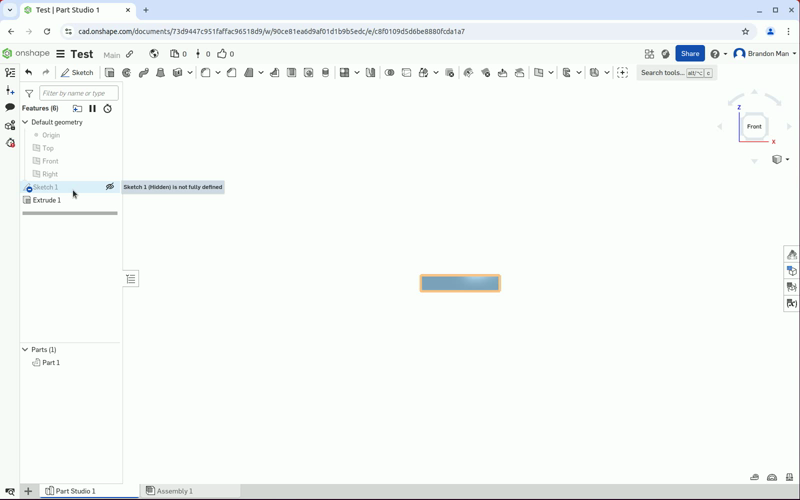
click(73, 189)
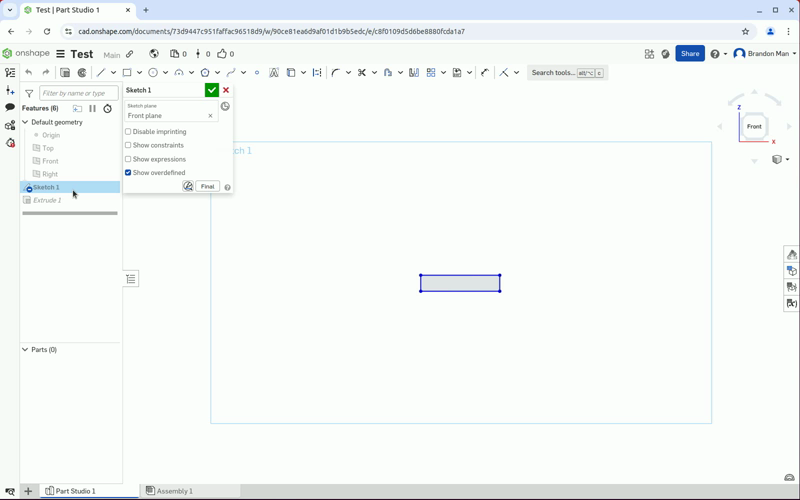
mouse_move(229, 92)
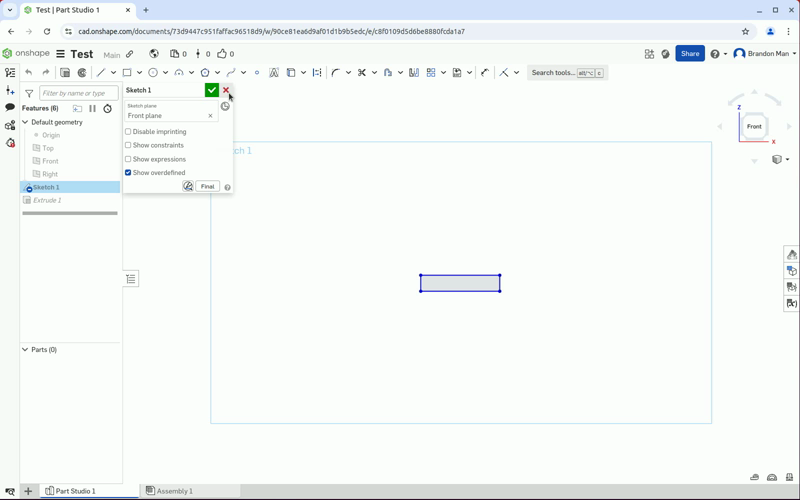
click(229, 92)
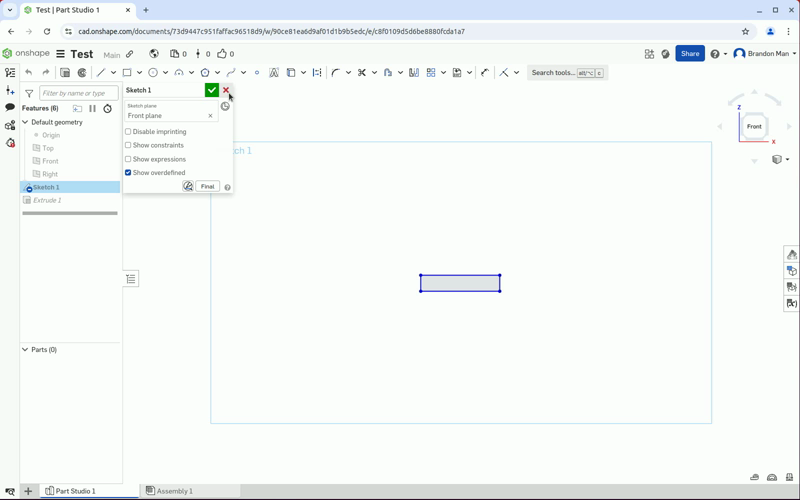
key(shift+s)
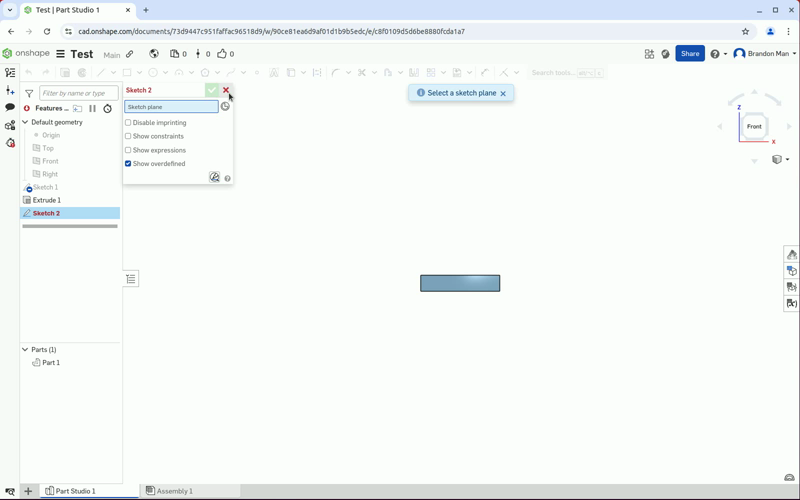
mouse_move(73, 163)
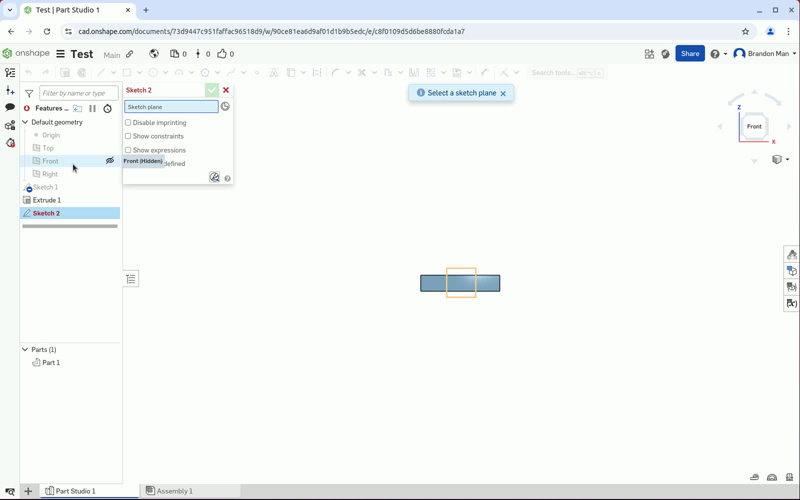
click(73, 163)
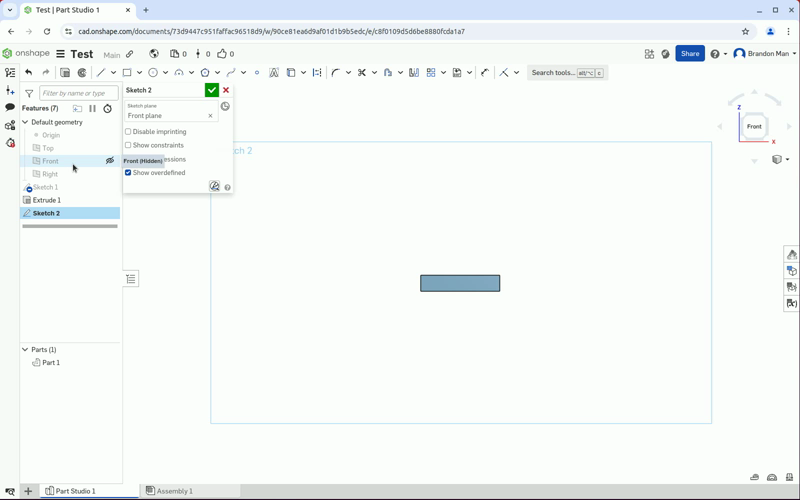
mouse_move(73, 352)
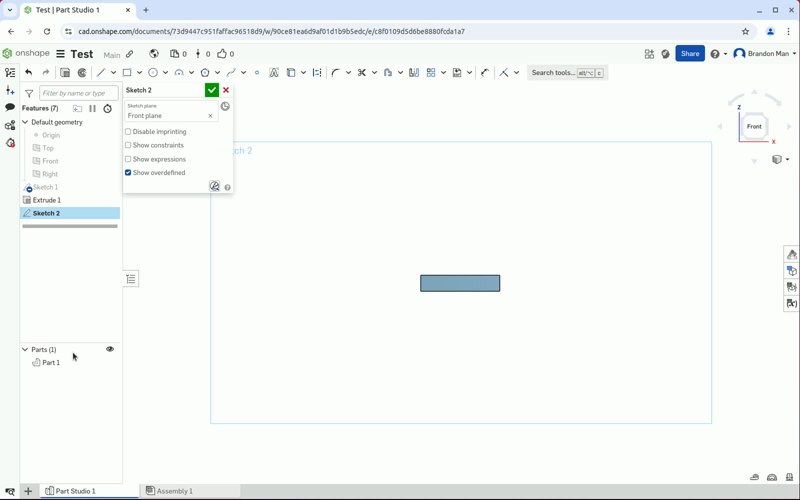
key(y)
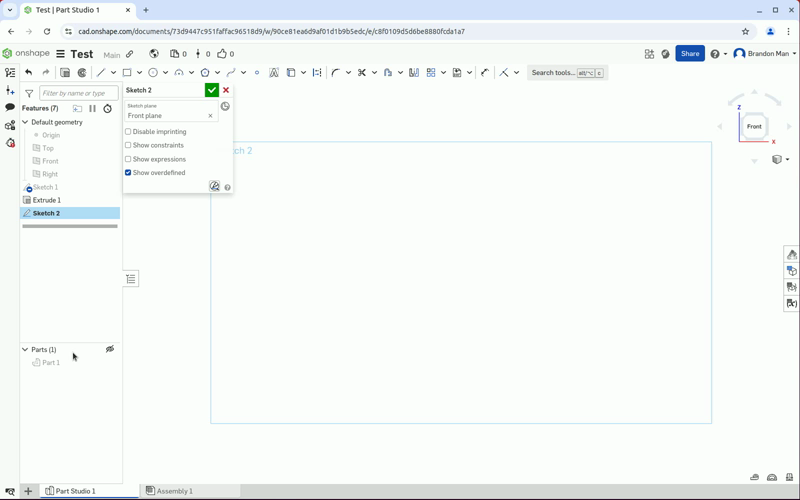
key(l)
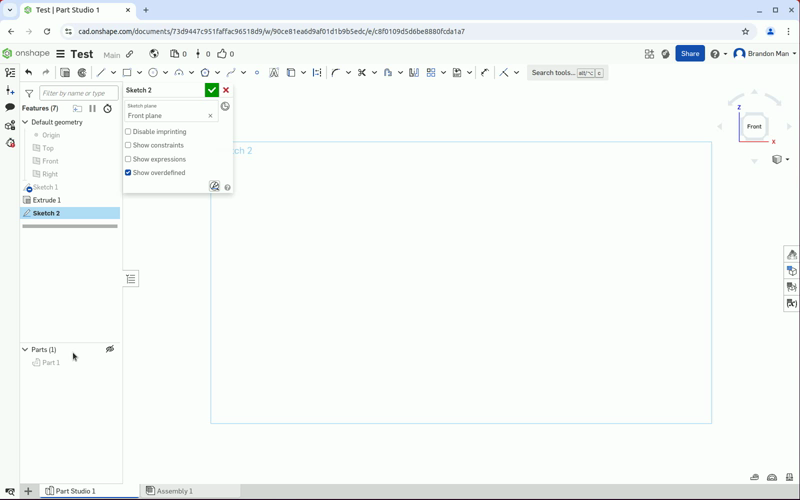
key_down(shift)
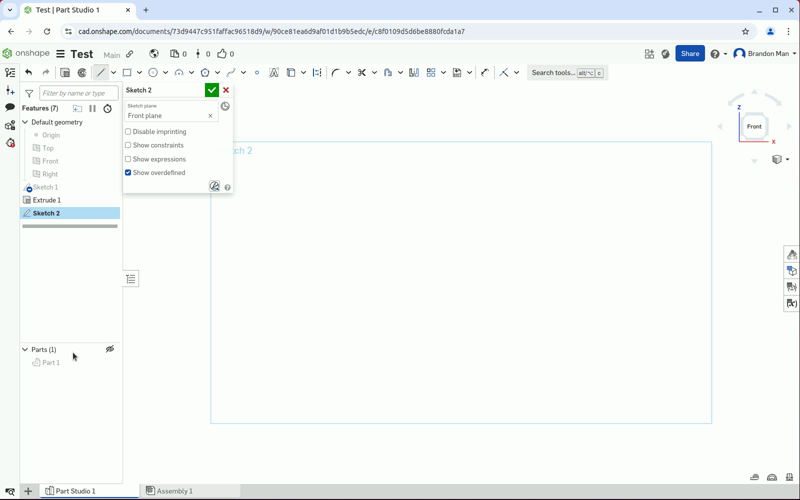
mouse_move(426, 279)
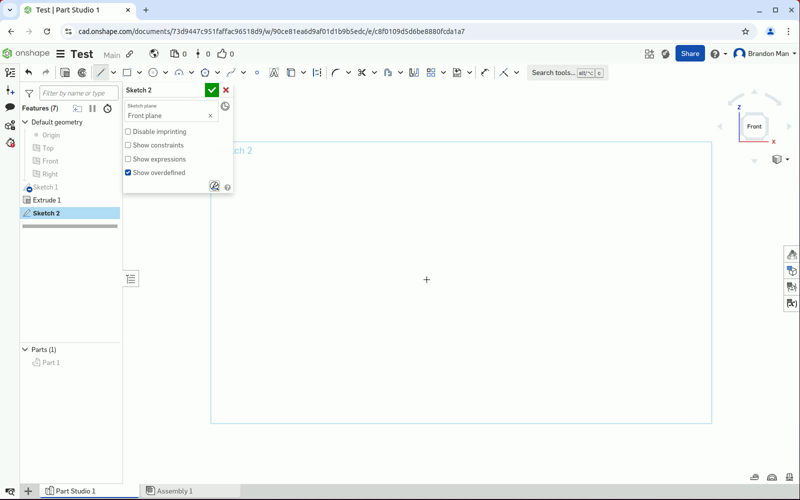
click(426, 279)
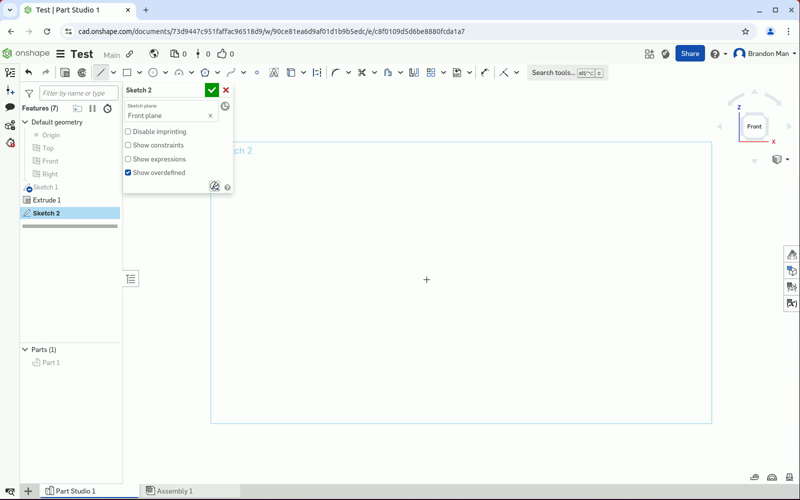
key_up(shift)
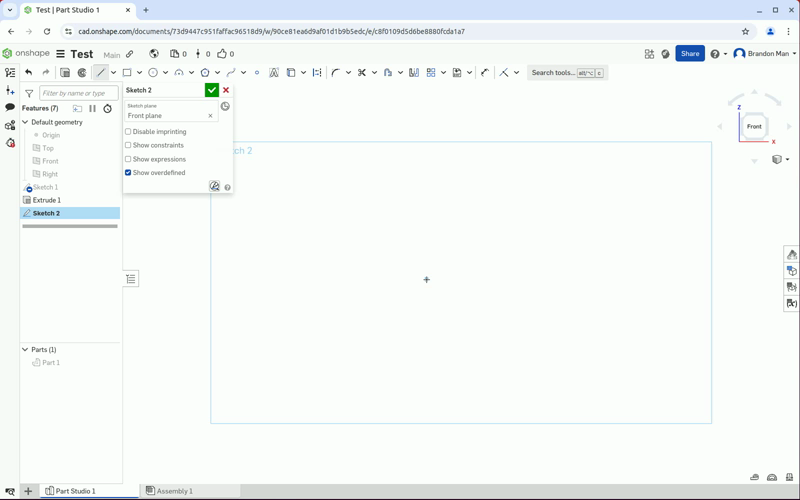
key_down(shift)
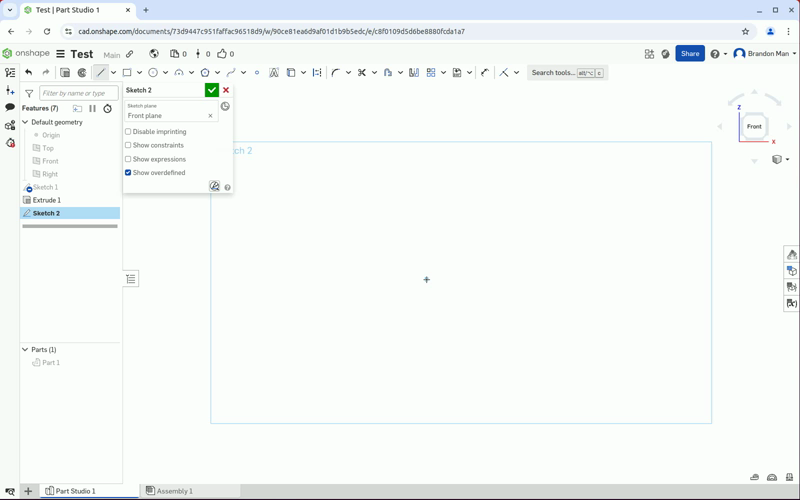
mouse_move(492, 279)
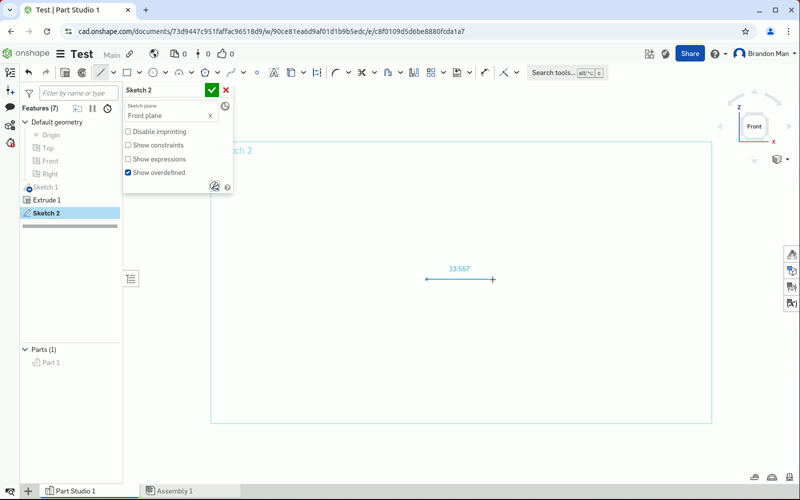
click(492, 279)
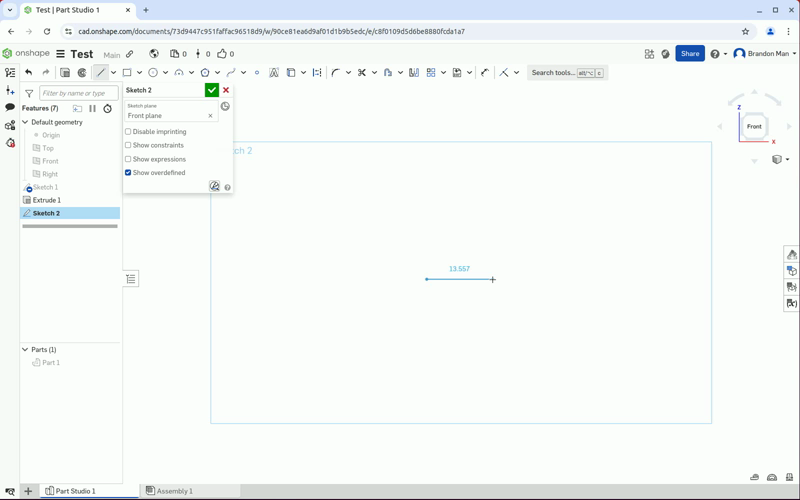
key_up(shift)
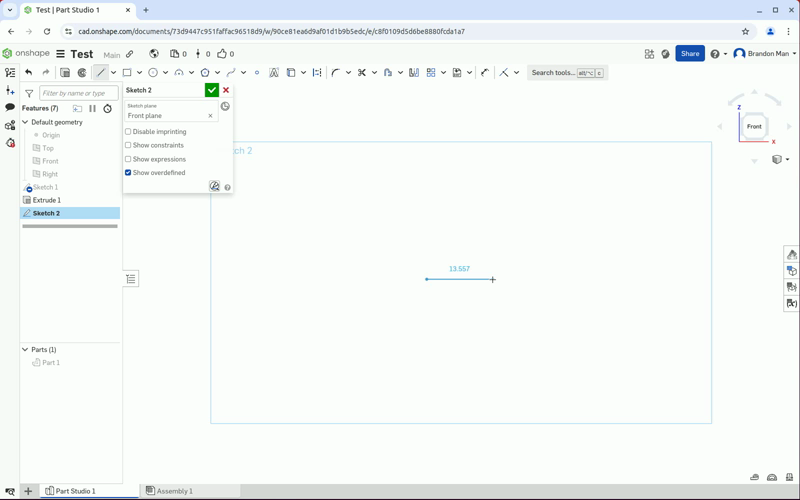
key_down(shift)
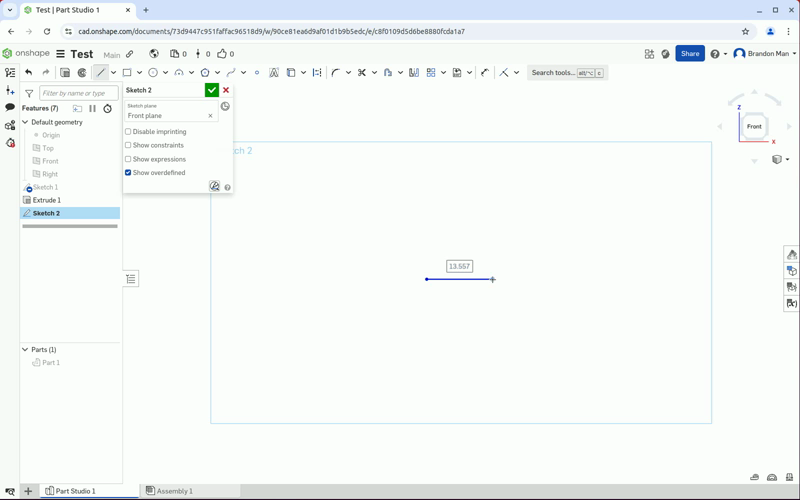
mouse_move(522, 279)
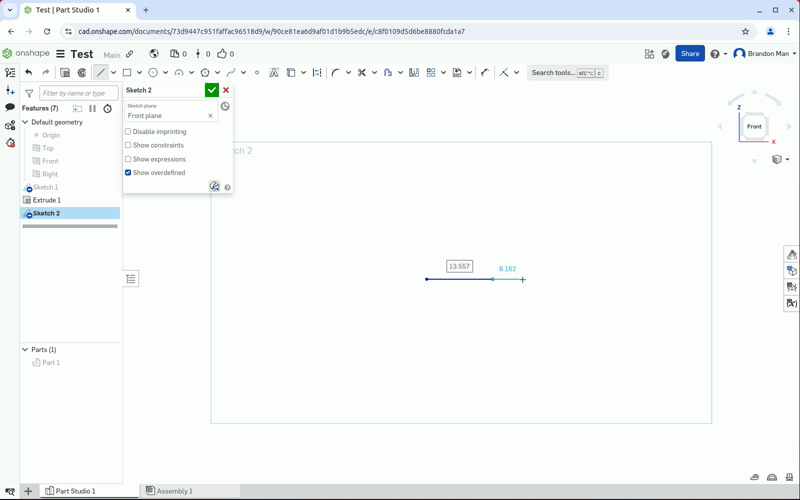
mouse_move(488, 275)
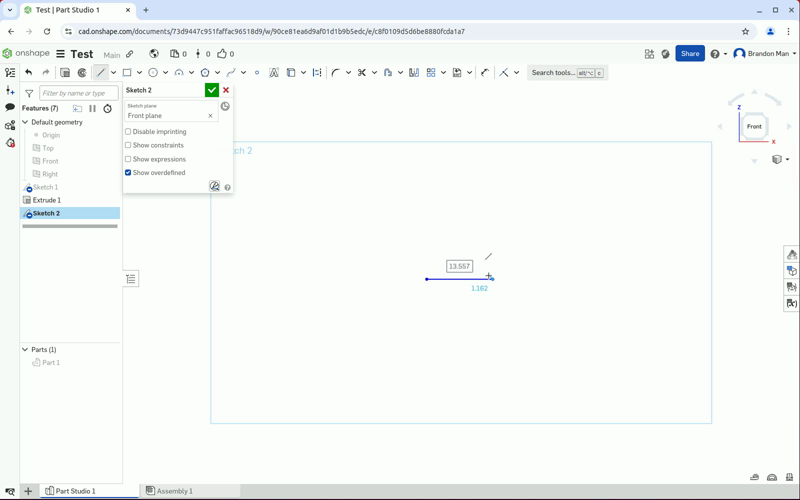
scroll(6)
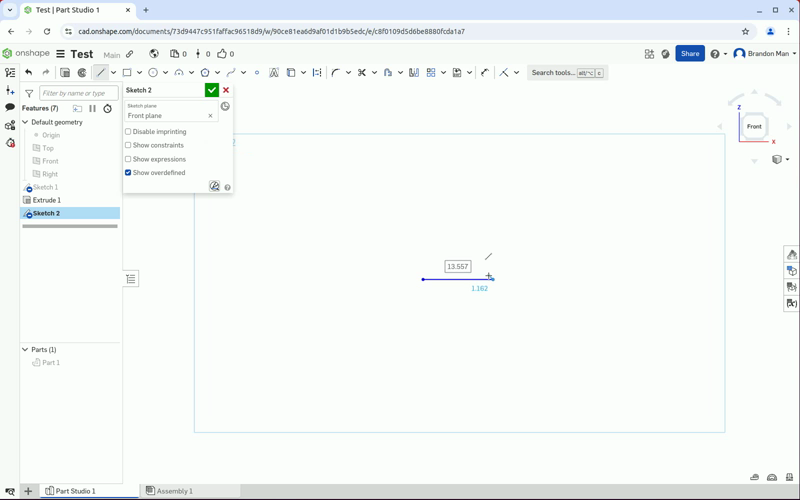
scroll(6)
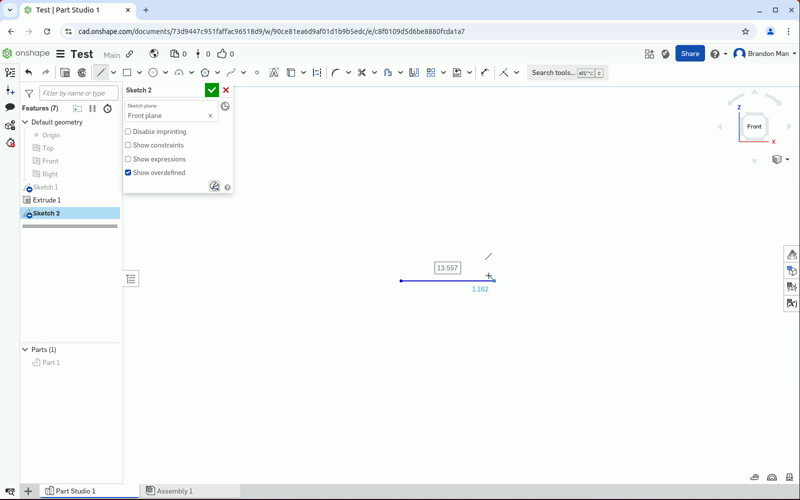
scroll(6)
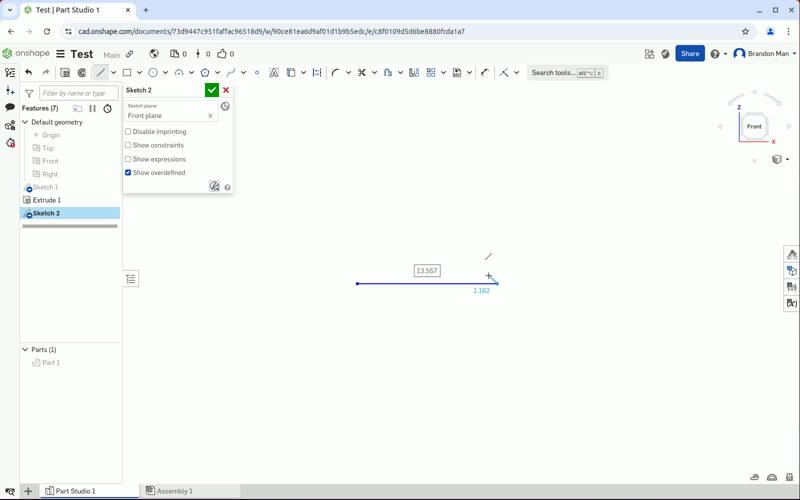
scroll(6)
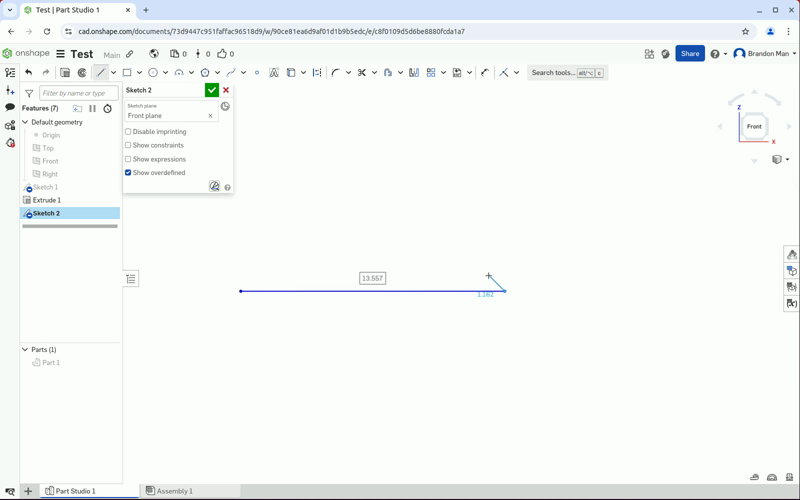
scroll(6)
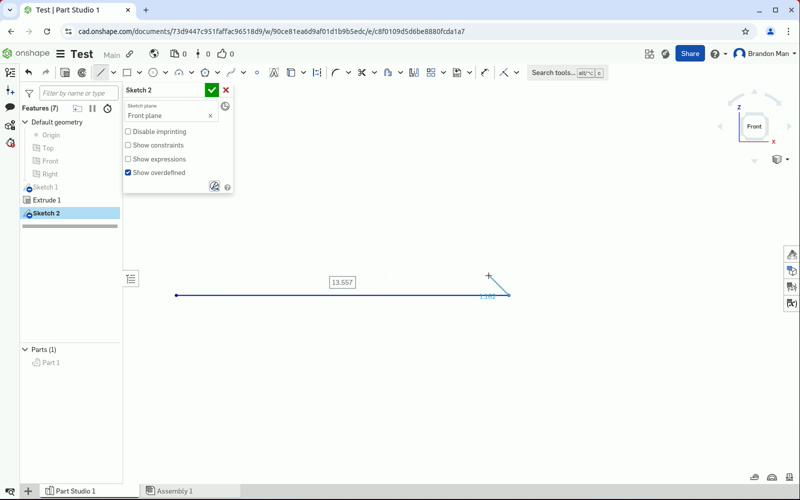
scroll(6)
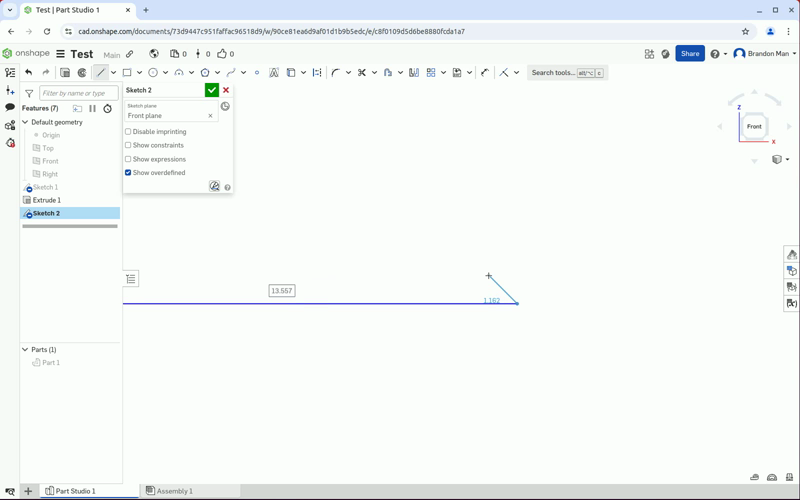
scroll(6)
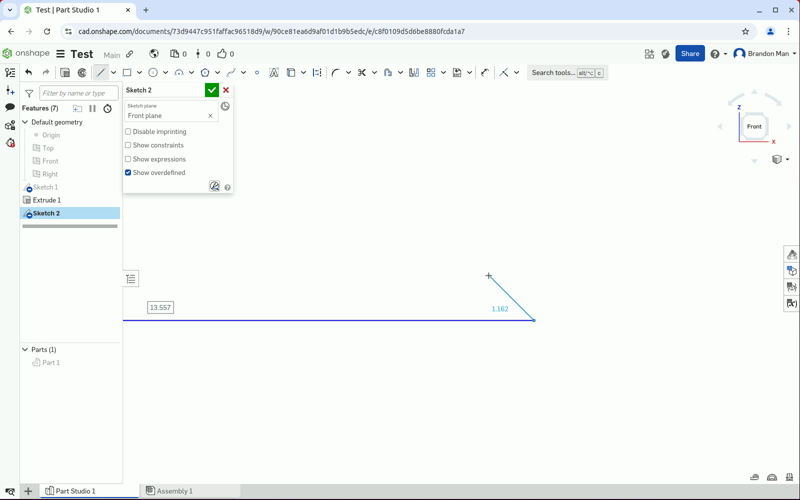
click(488, 275)
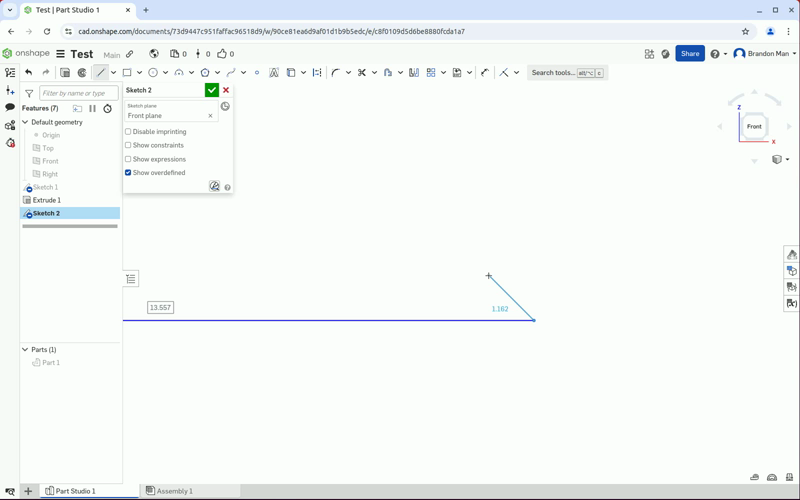
scroll(-6)
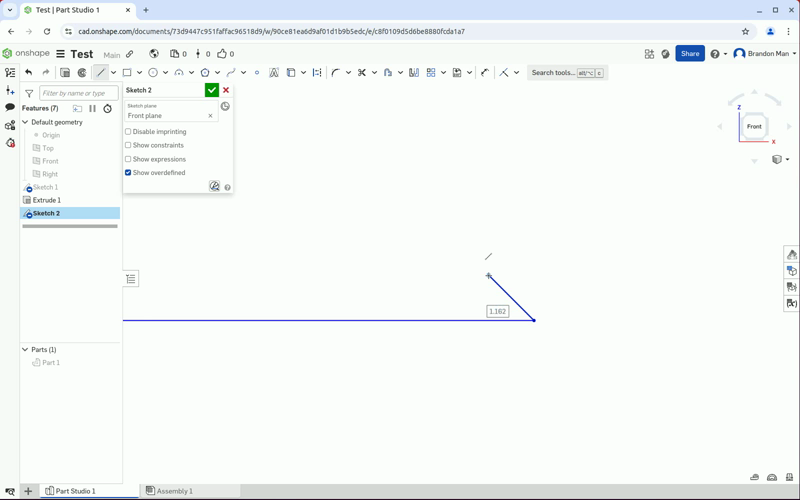
scroll(-6)
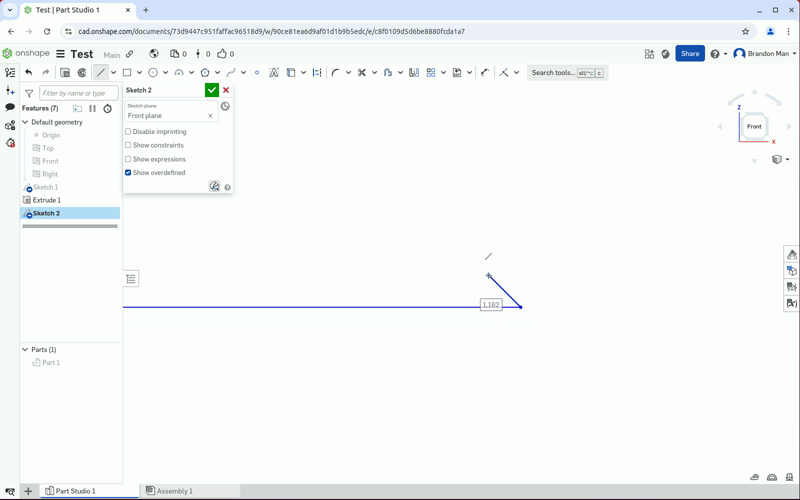
scroll(-6)
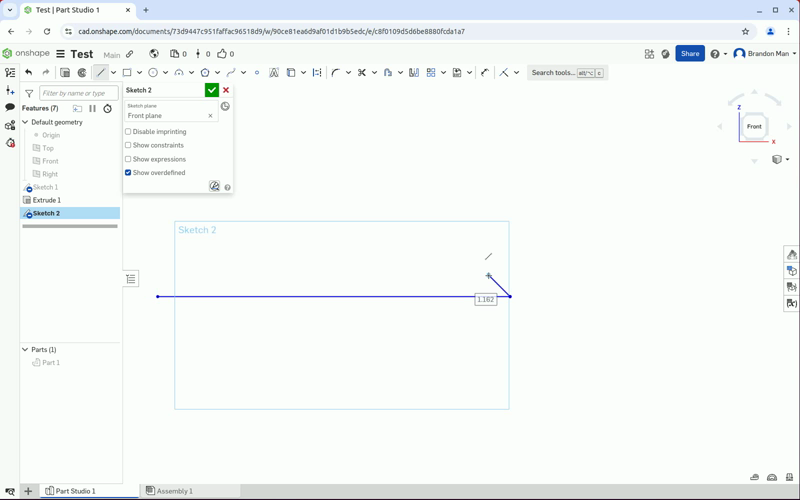
scroll(-6)
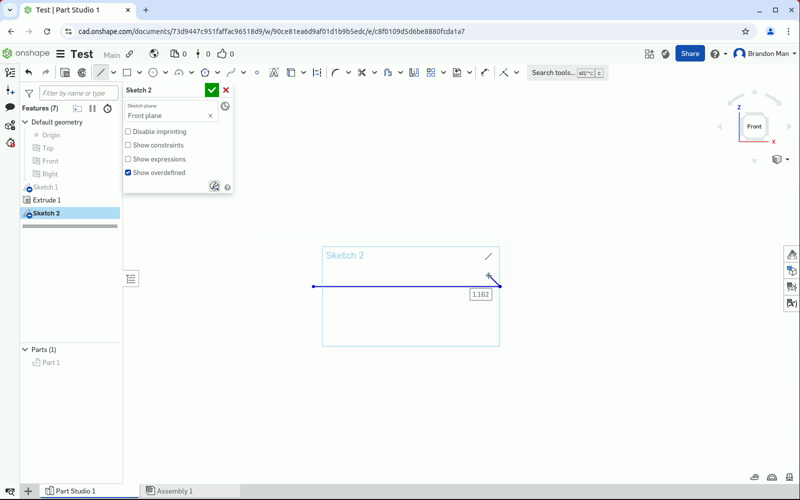
scroll(-6)
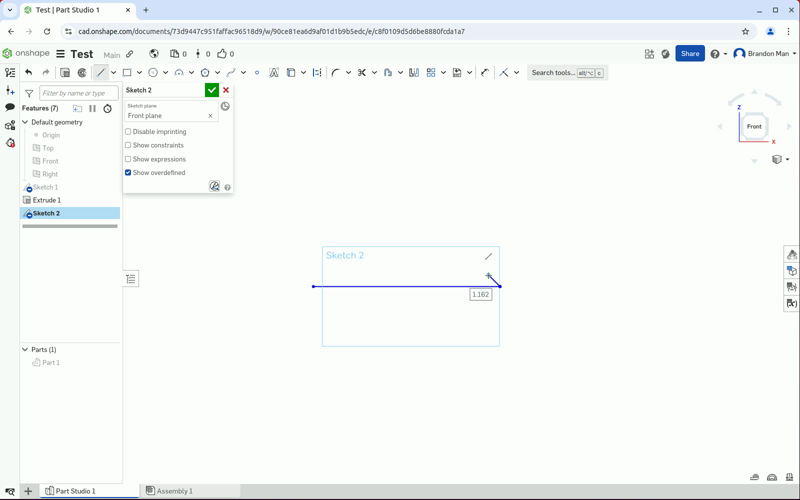
scroll(-6)
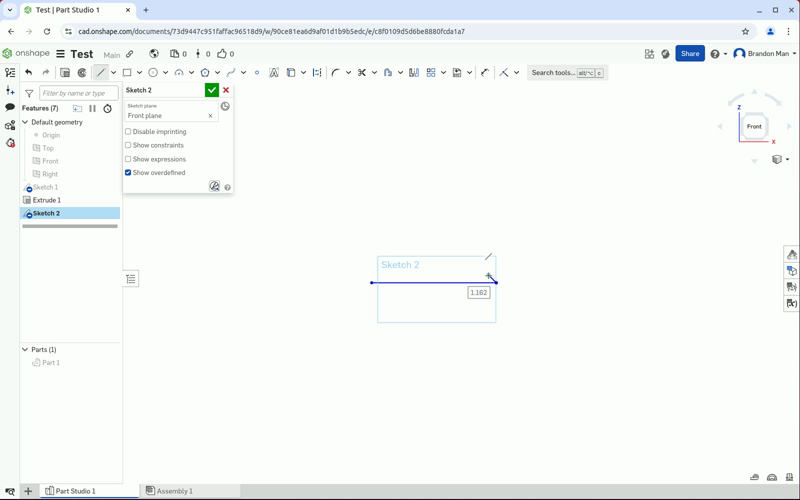
scroll(-6)
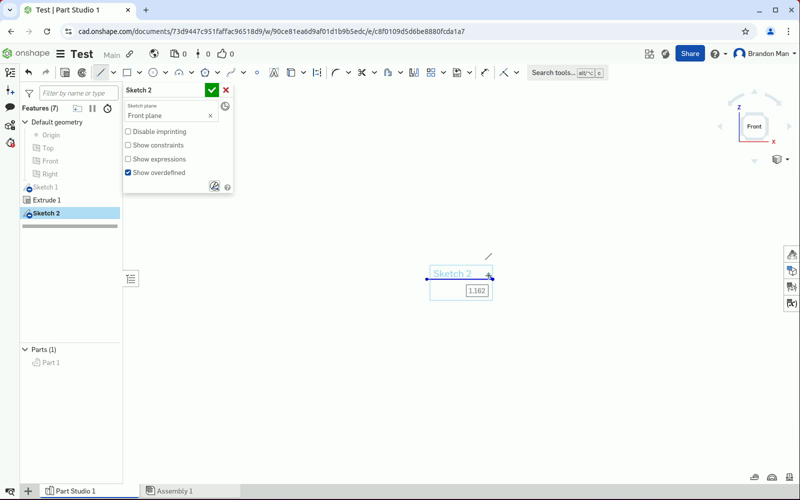
key_up(shift)
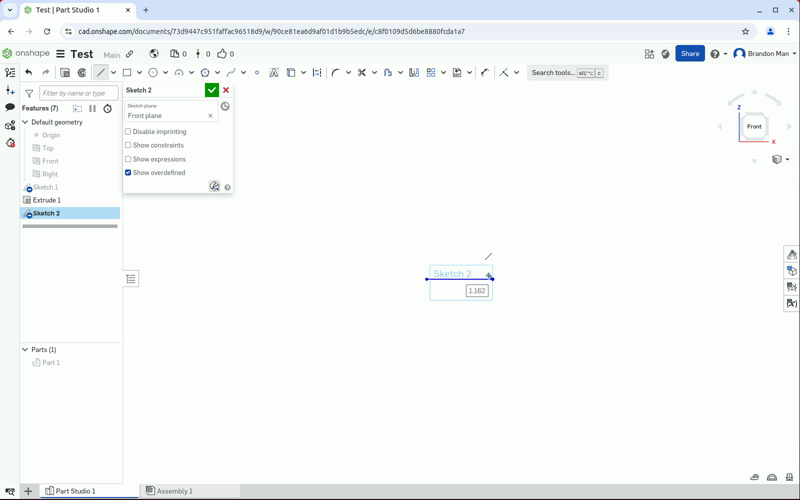
key_down(shift)
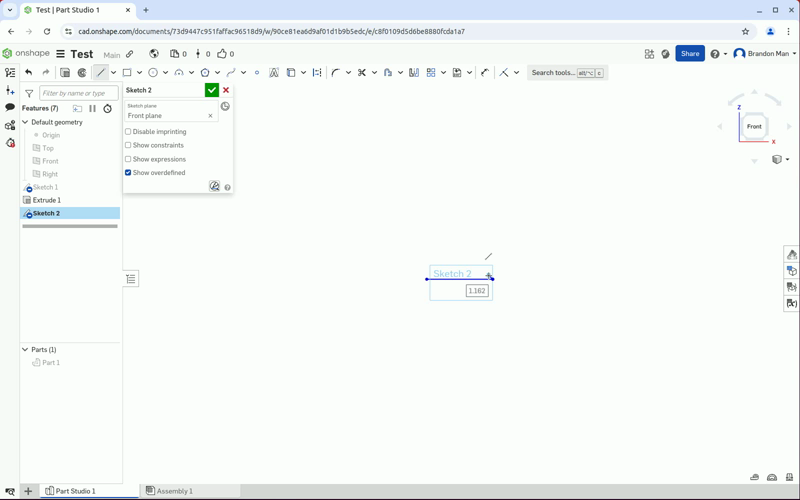
mouse_move(518, 275)
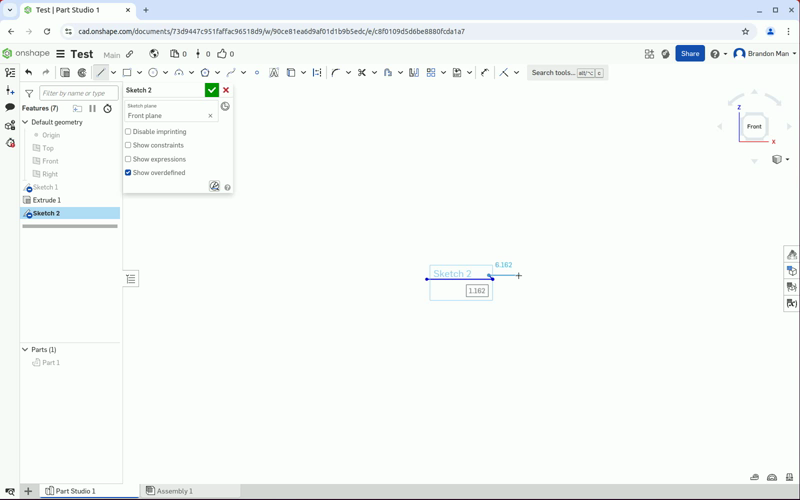
mouse_move(430, 275)
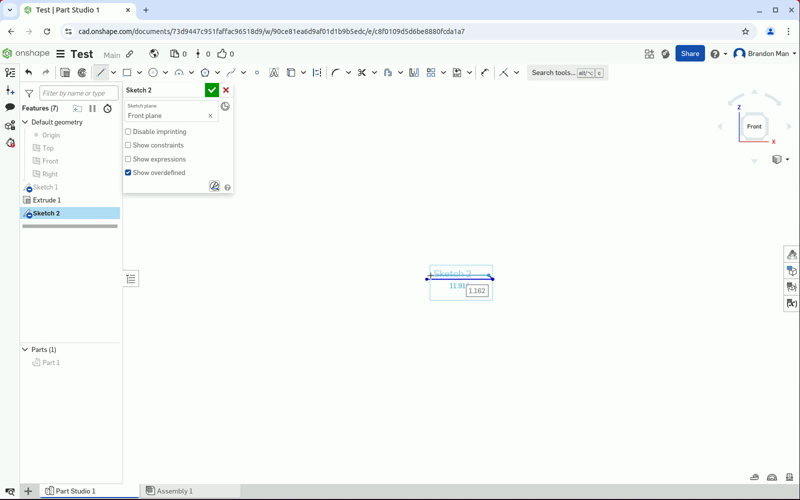
click(430, 275)
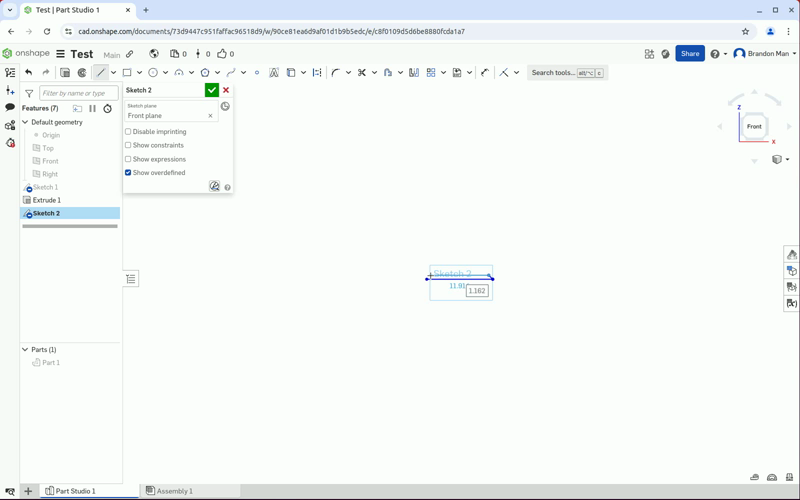
key_up(shift)
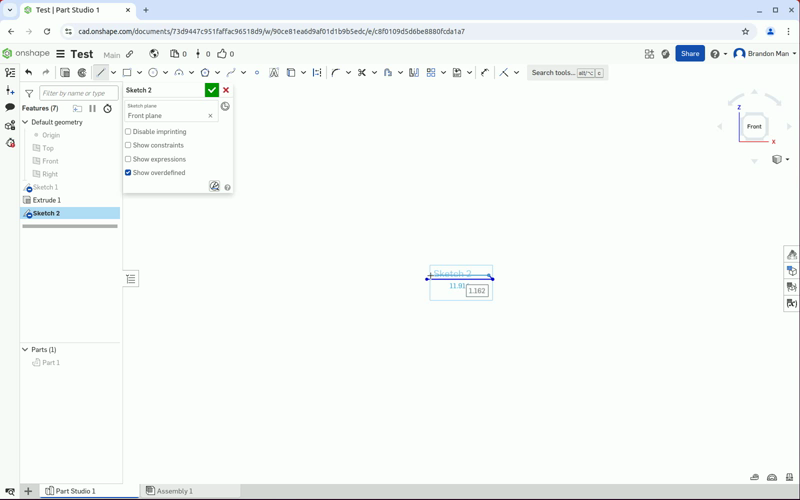
mouse_move(460, 275)
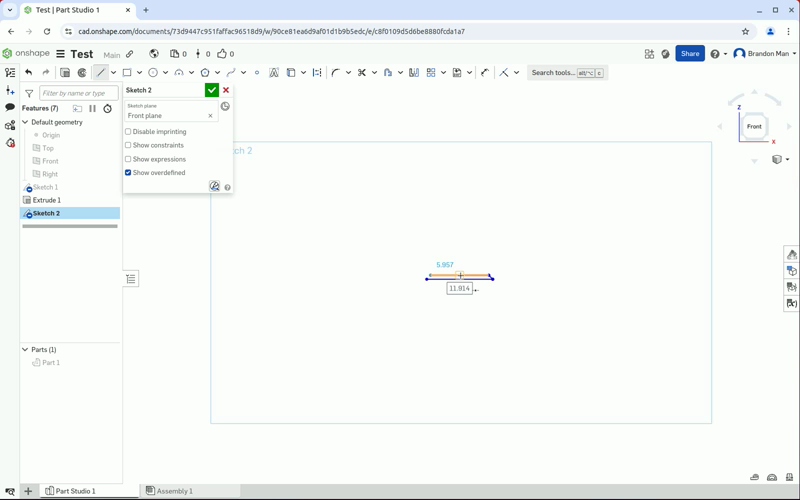
key_down(shift)
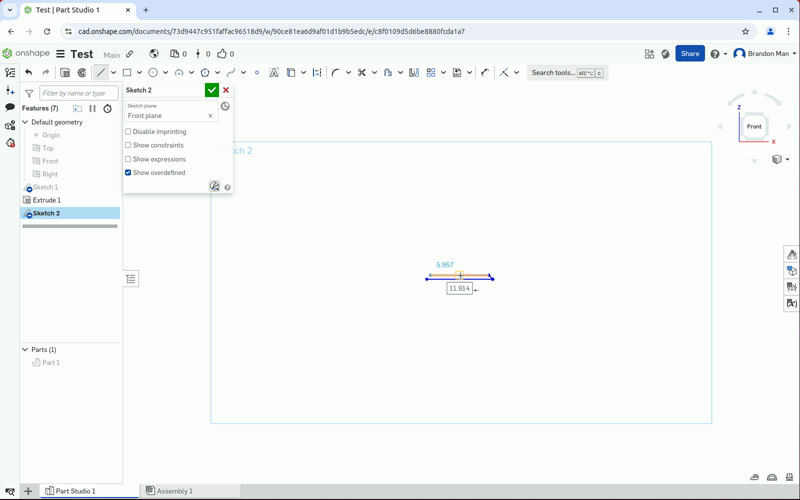
mouse_move(426, 279)
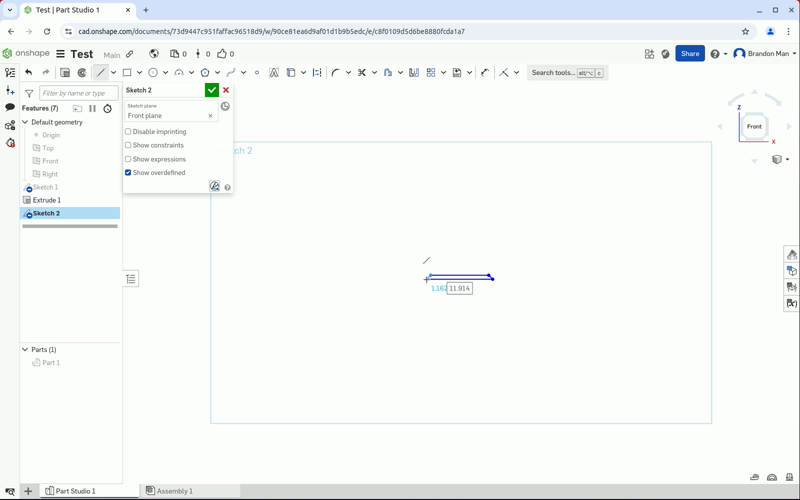
scroll(6)
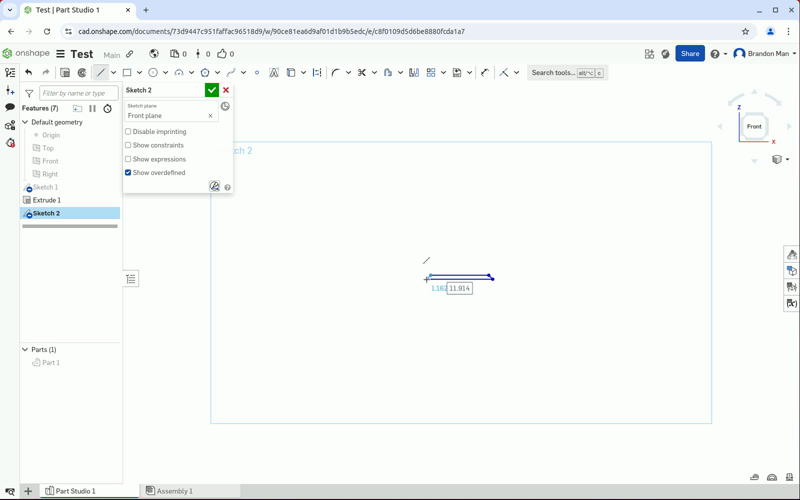
scroll(6)
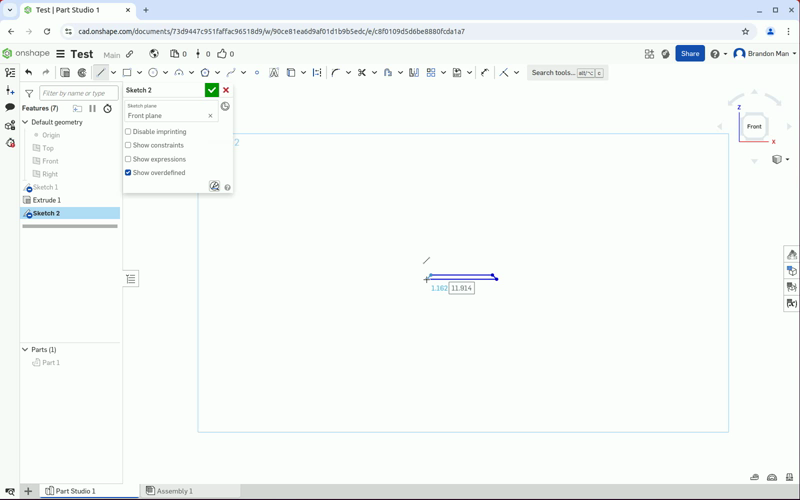
scroll(6)
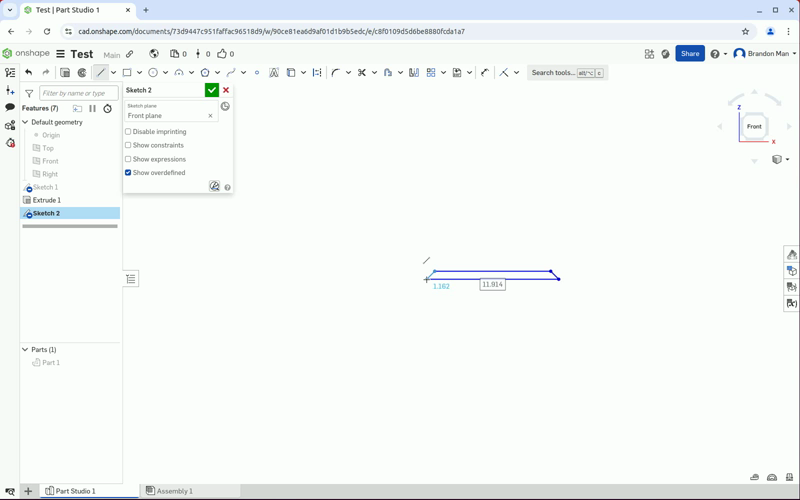
scroll(6)
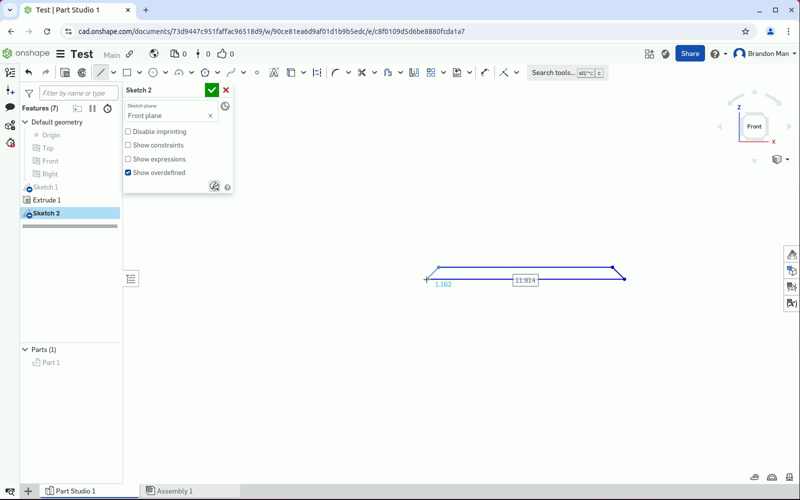
scroll(6)
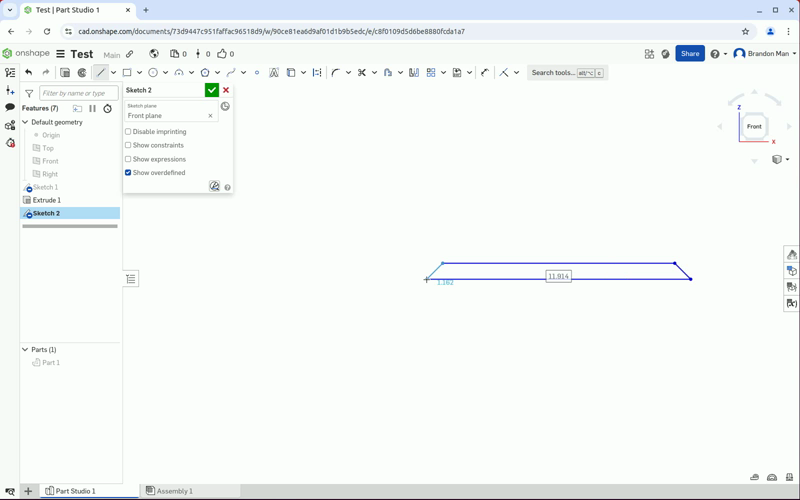
scroll(6)
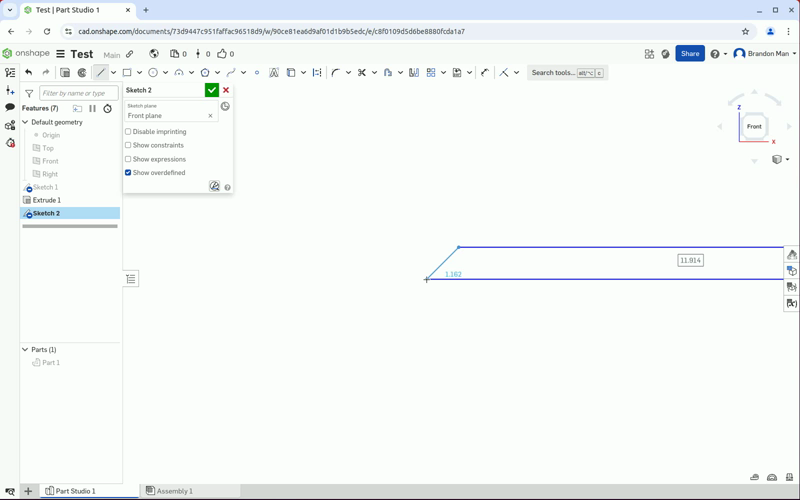
scroll(6)
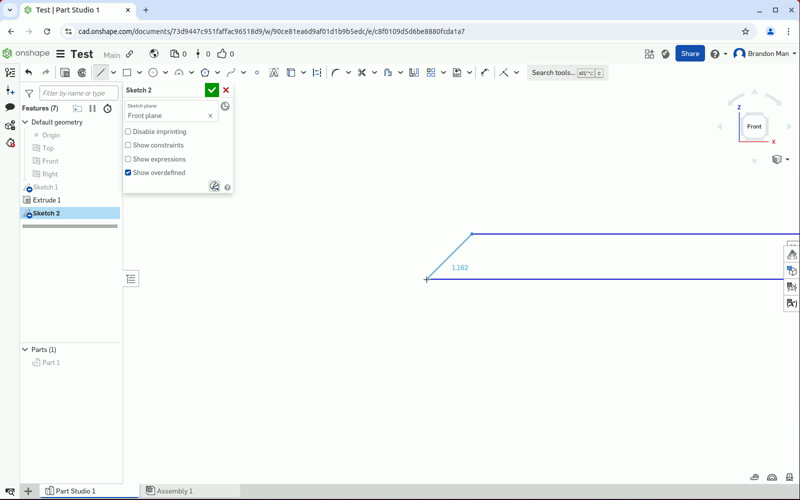
key_up(shift)
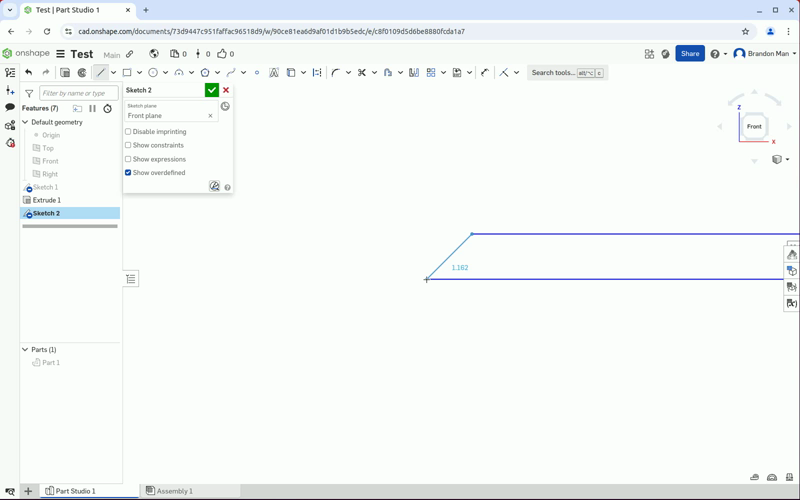
click(426, 279)
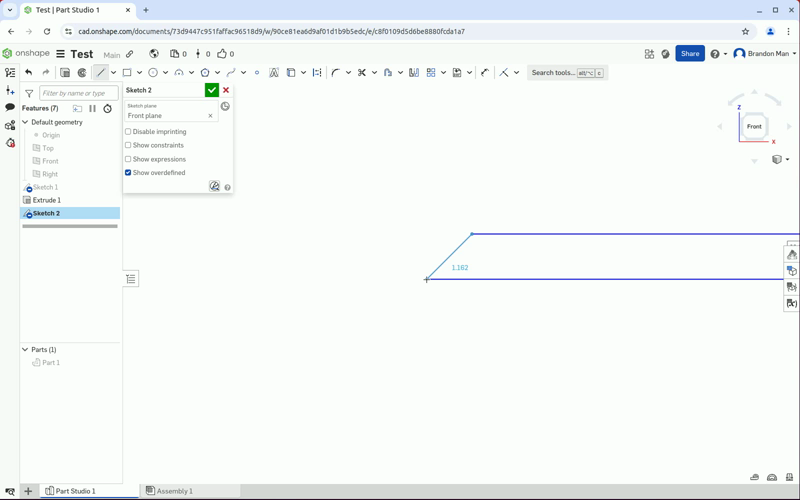
scroll(-6)
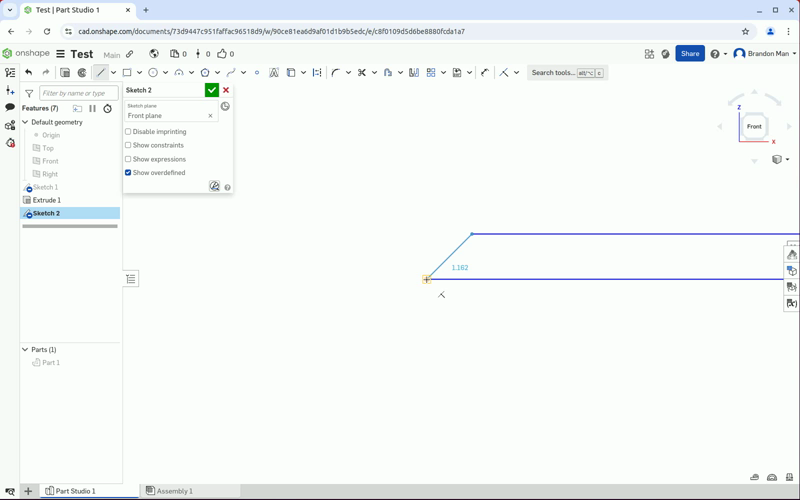
scroll(-6)
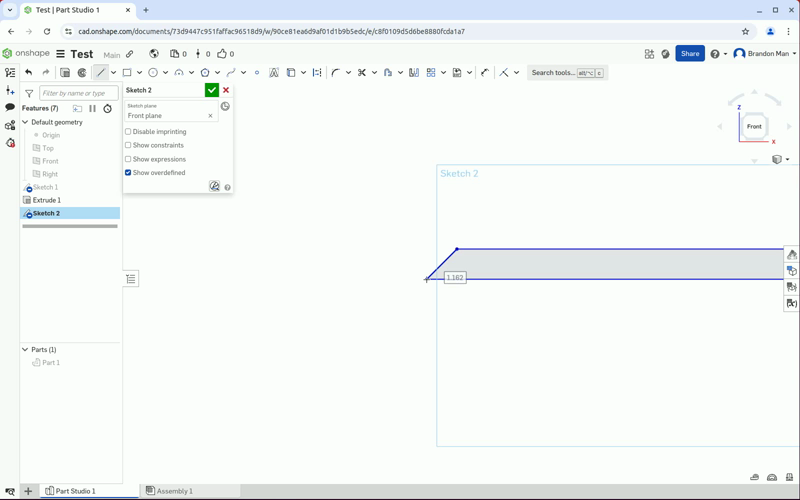
scroll(-6)
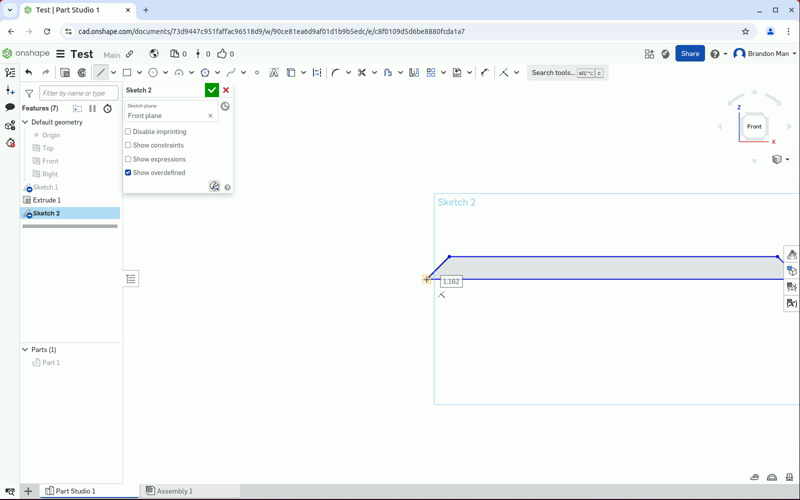
scroll(-6)
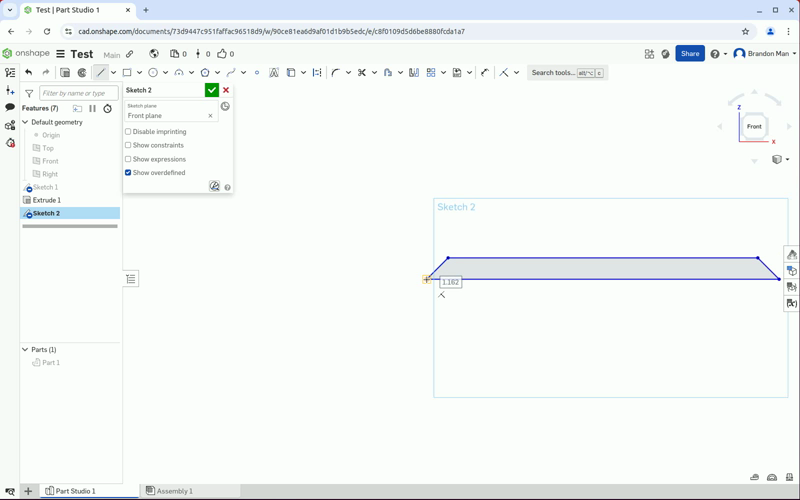
scroll(-6)
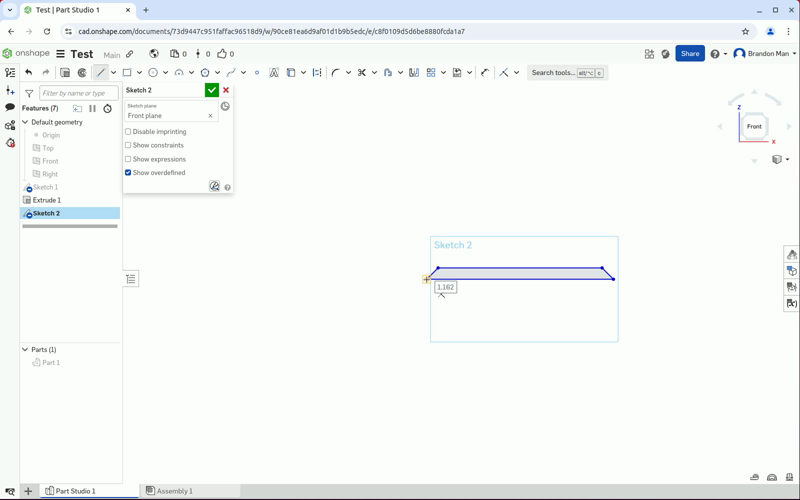
scroll(-6)
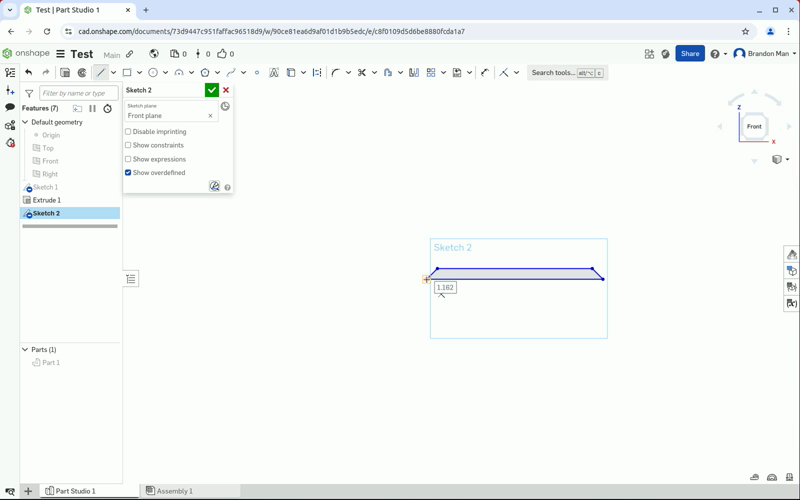
scroll(-6)
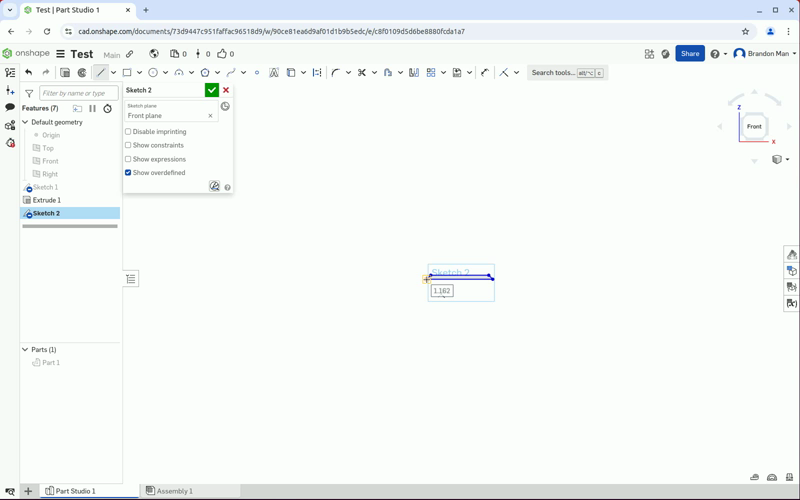
key(esc)
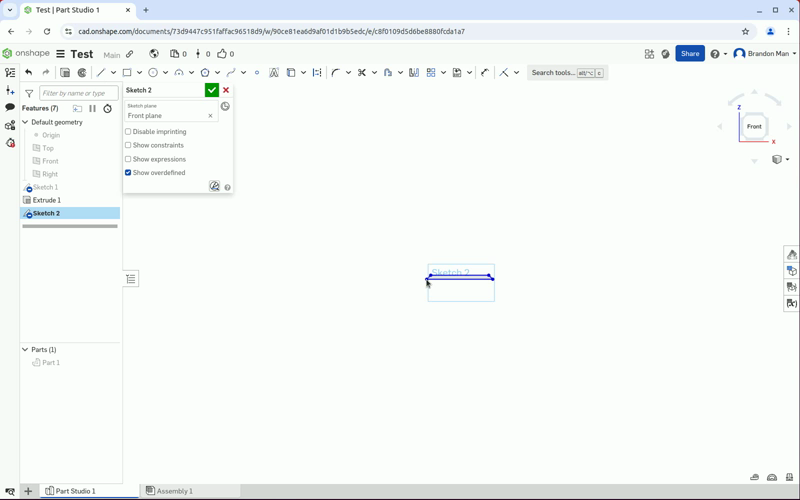
mouse_move(477, 277)
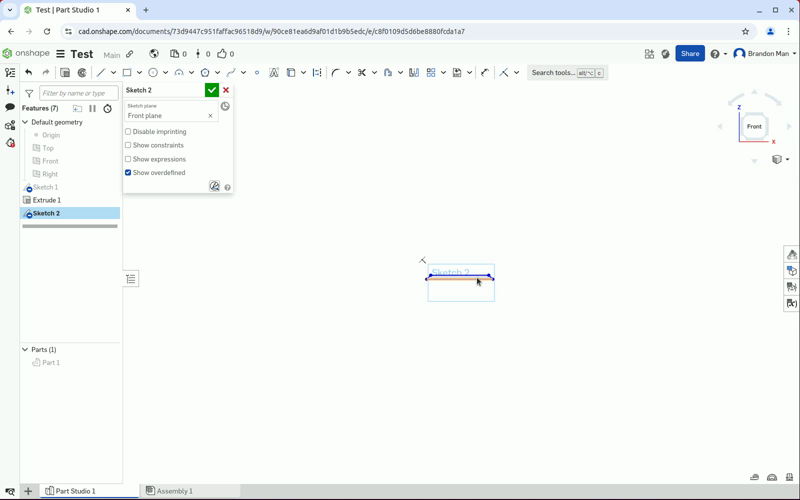
scroll(6)
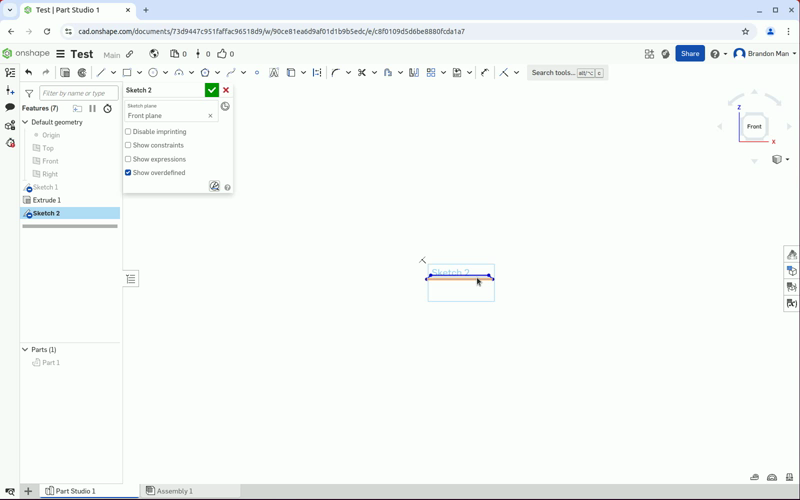
scroll(6)
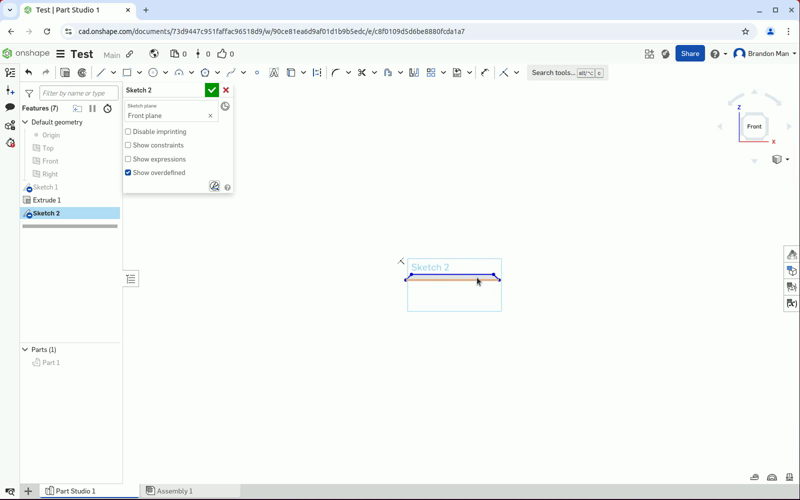
scroll(6)
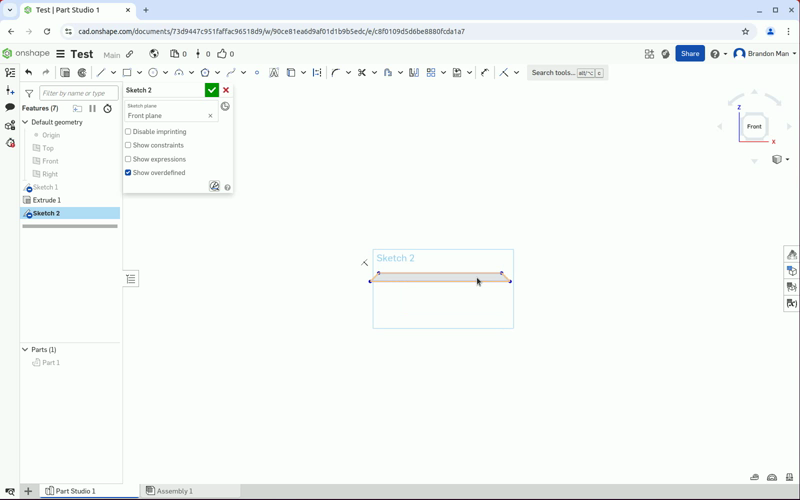
scroll(6)
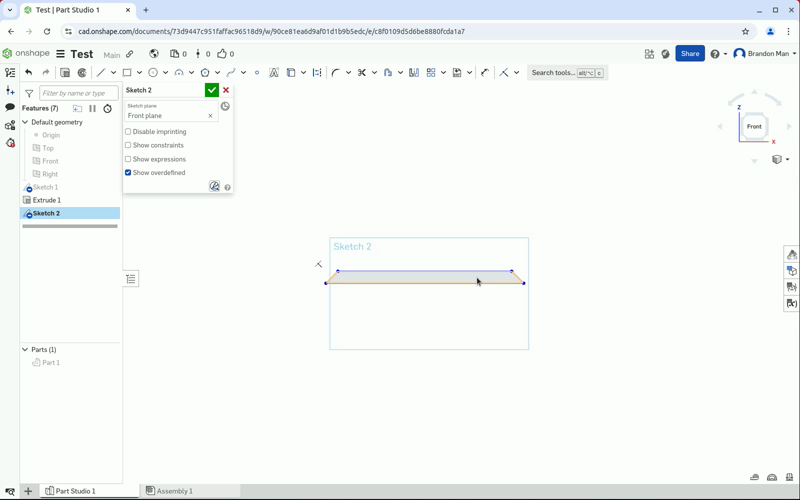
scroll(6)
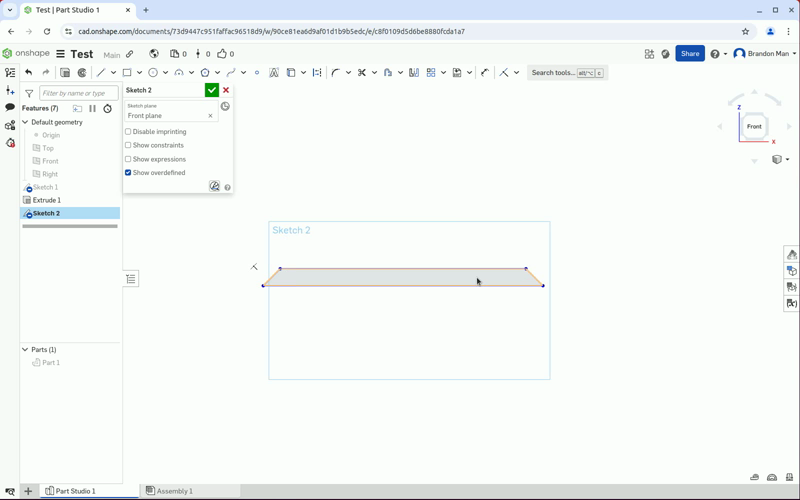
scroll(6)
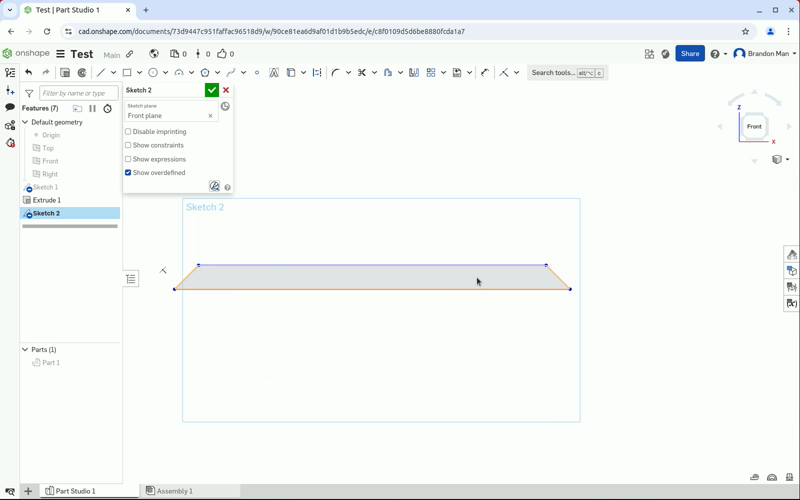
scroll(6)
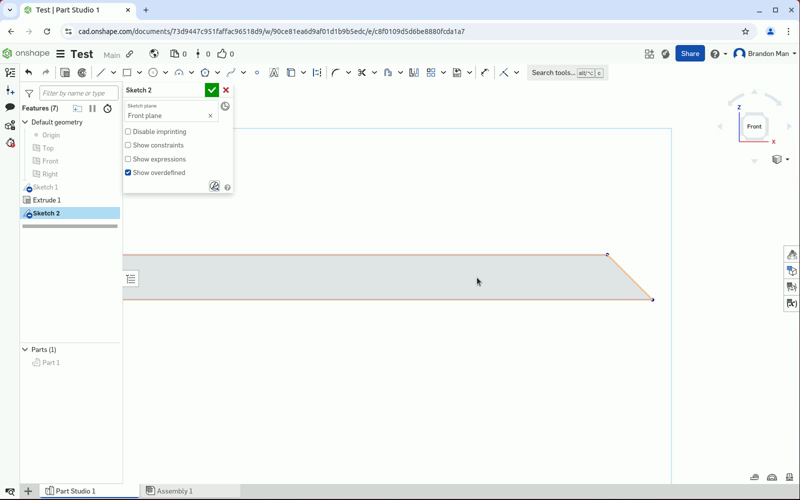
click(477, 277)
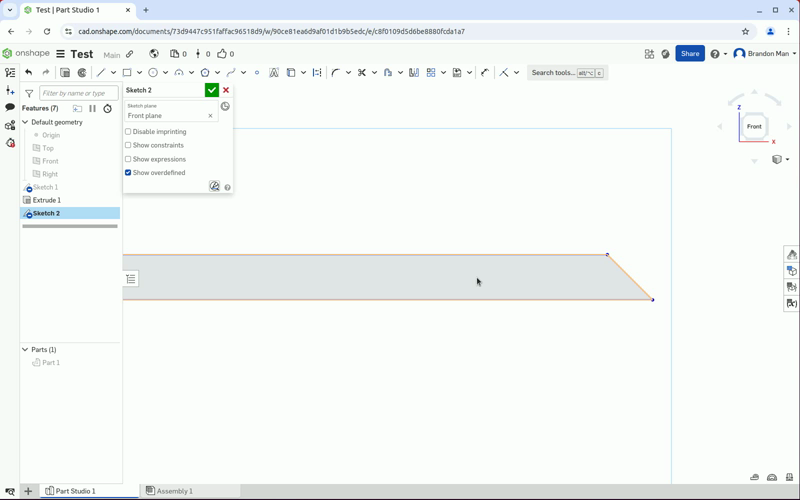
scroll(-6)
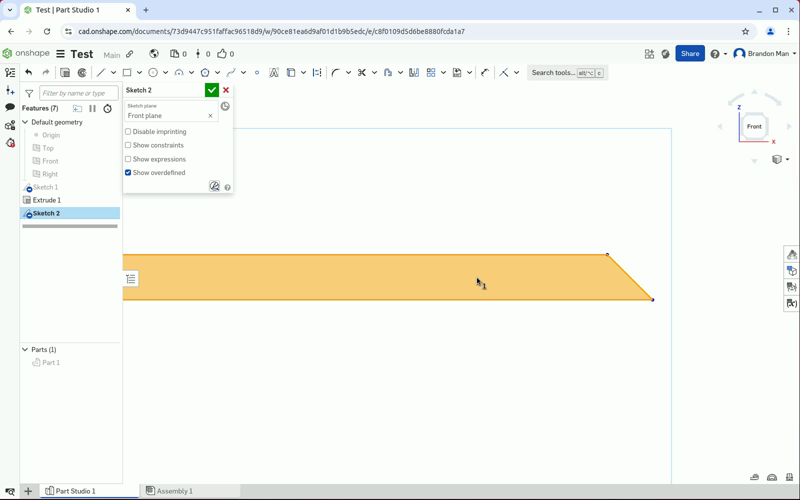
scroll(-6)
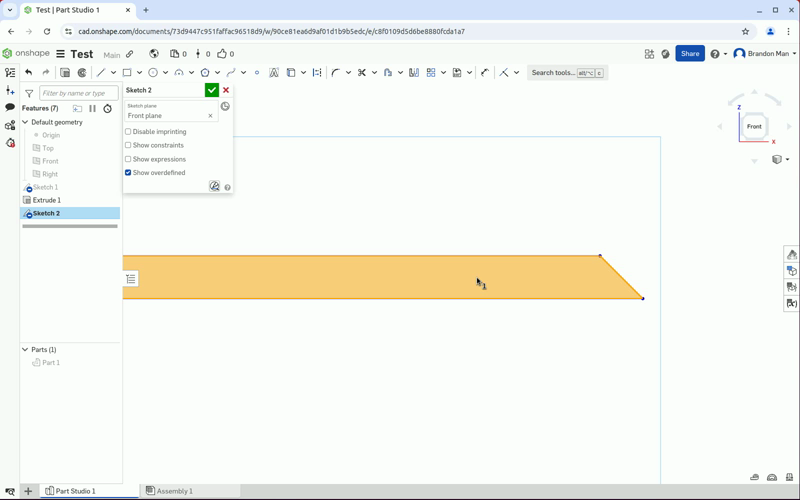
scroll(-6)
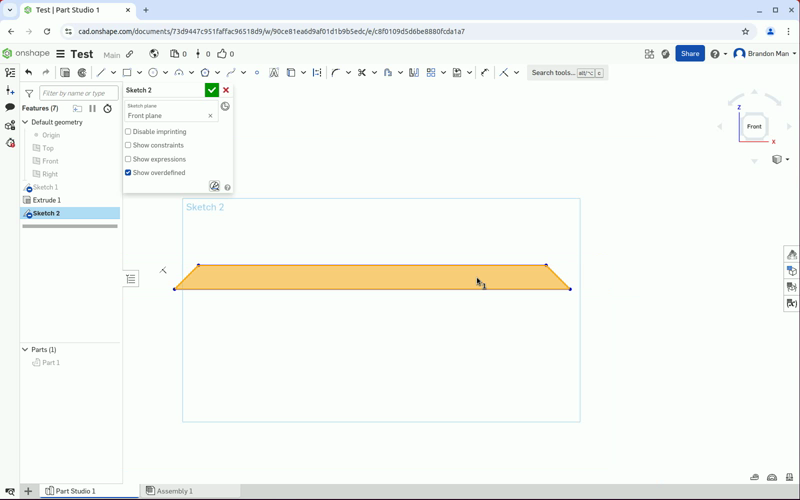
scroll(-6)
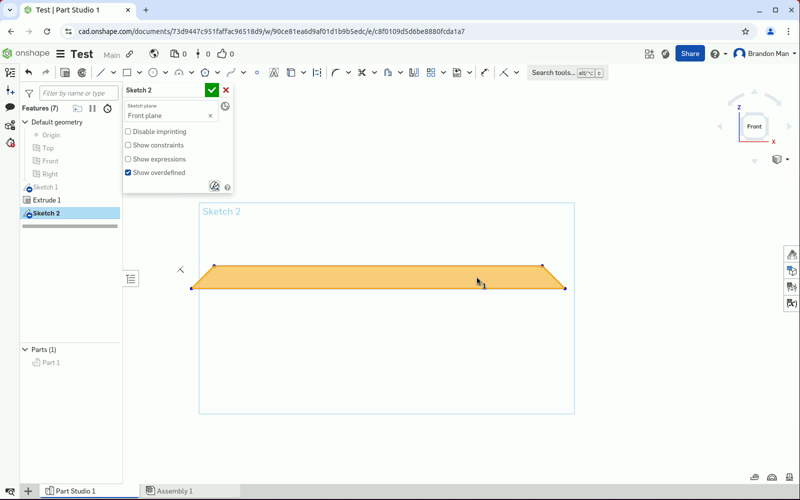
scroll(-6)
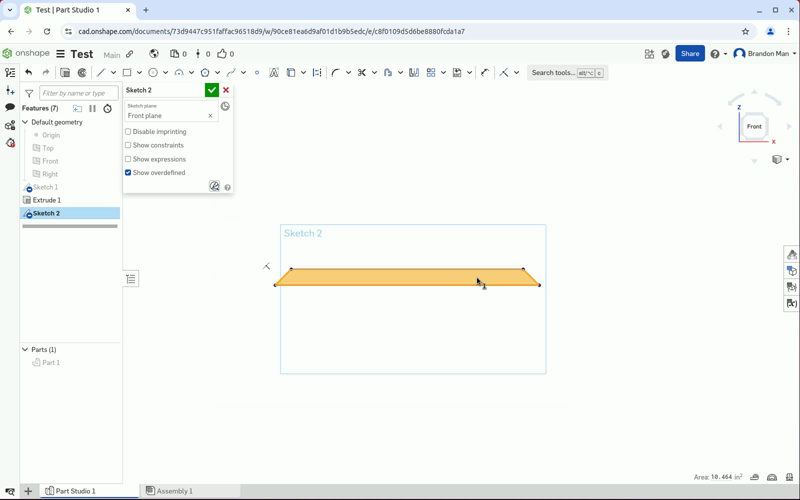
scroll(-6)
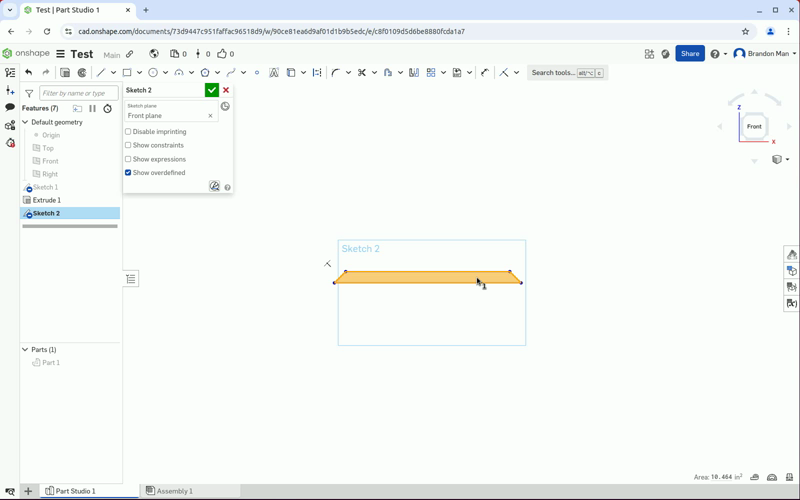
scroll(-6)
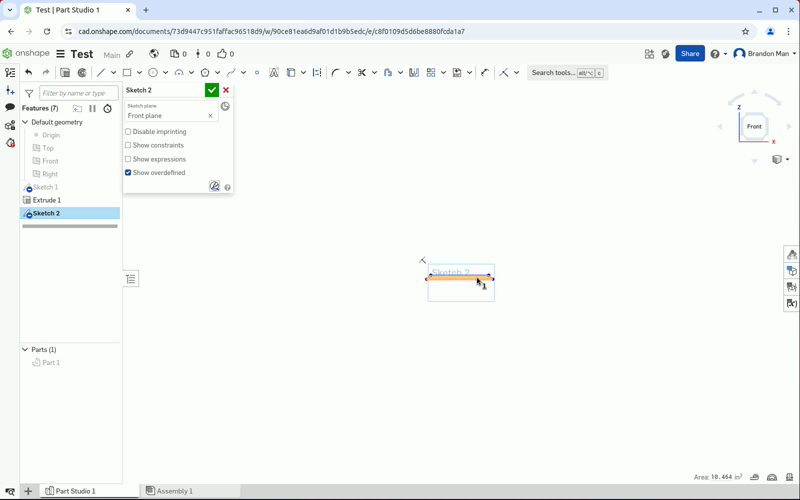
mouse_move(73, 352)
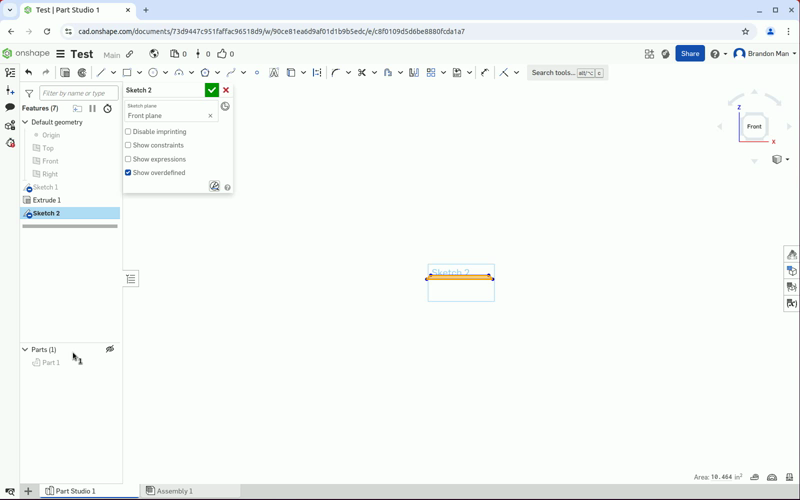
key(shift+y)
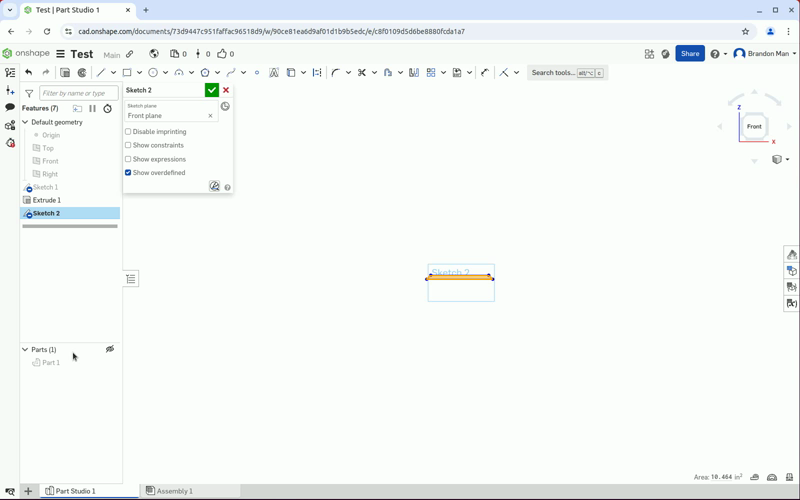
key(shift+e)
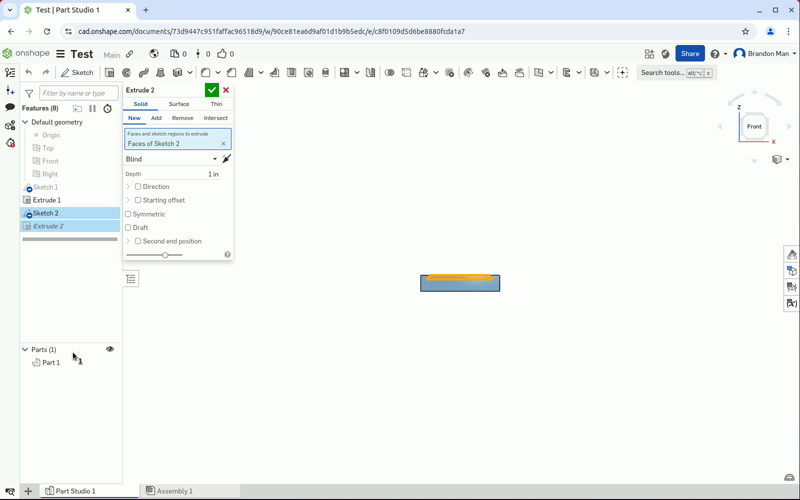
mouse_move(143, 106)
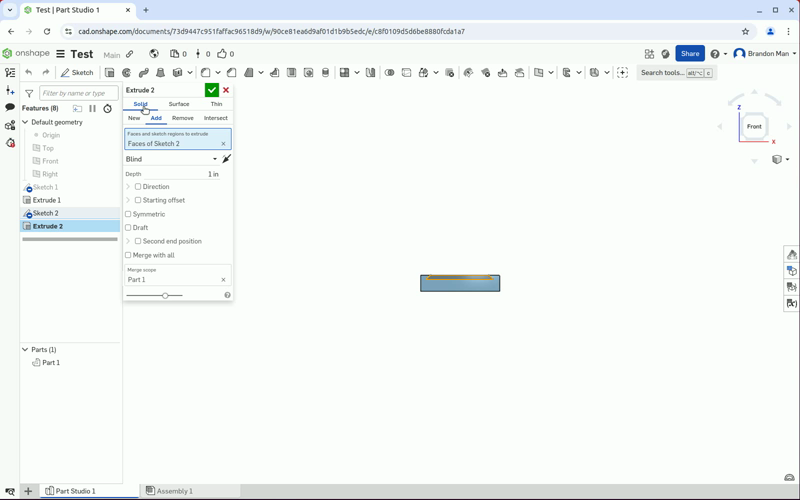
click(143, 106)
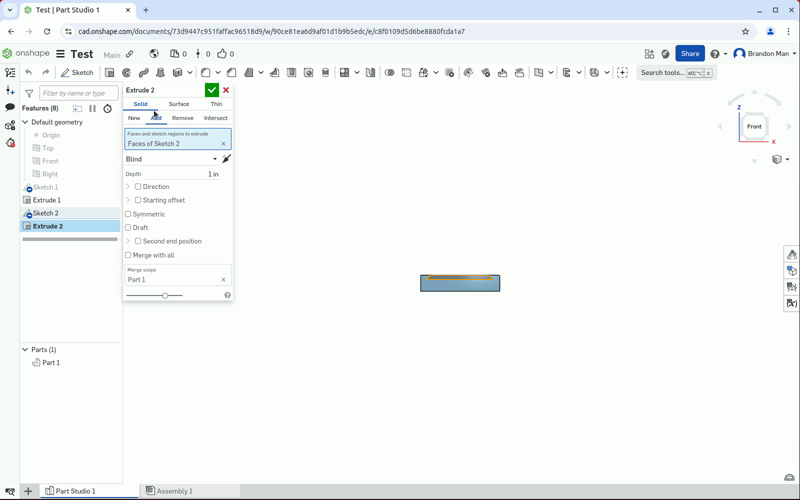
mouse_move(186, 120)
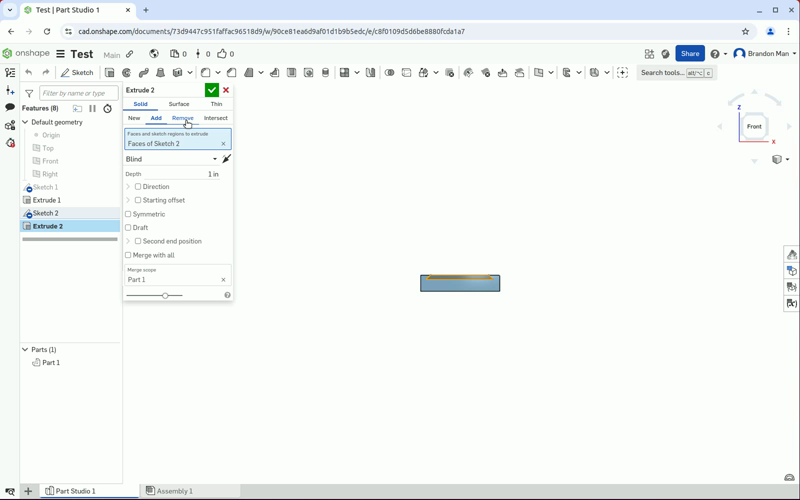
click(186, 120)
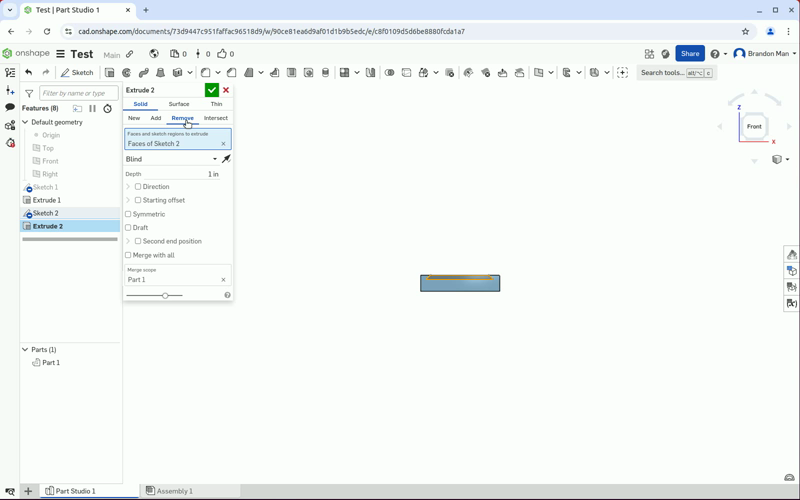
key(tab, 4)
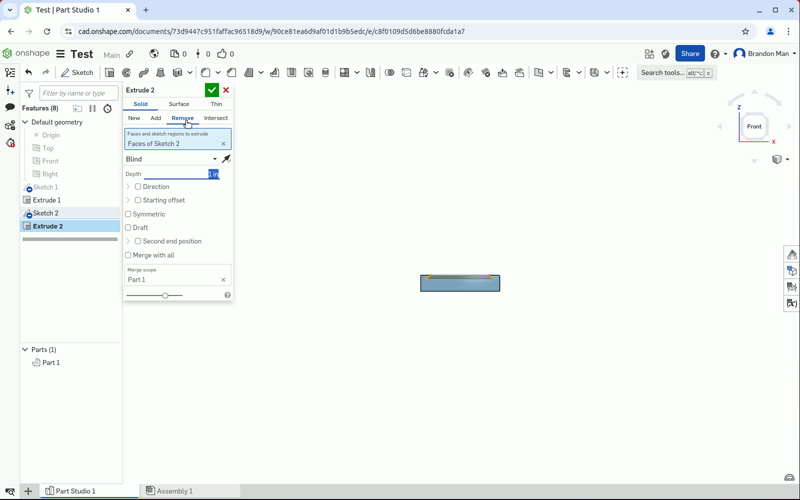
text(19.016)
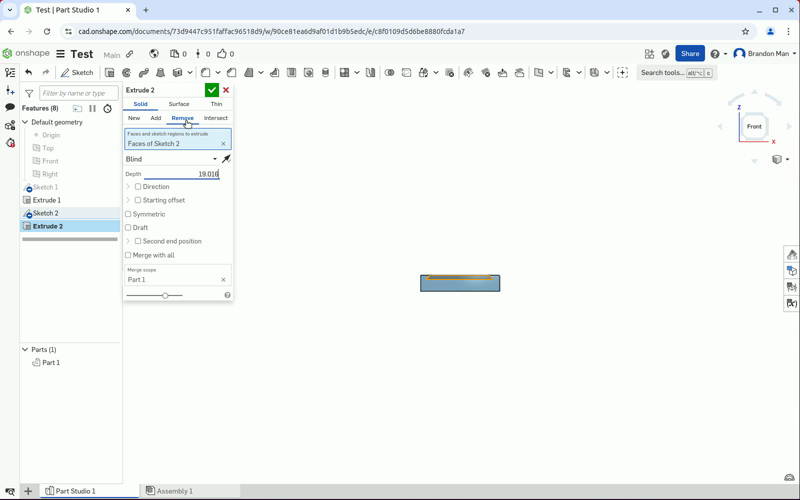
key(tab, 6)
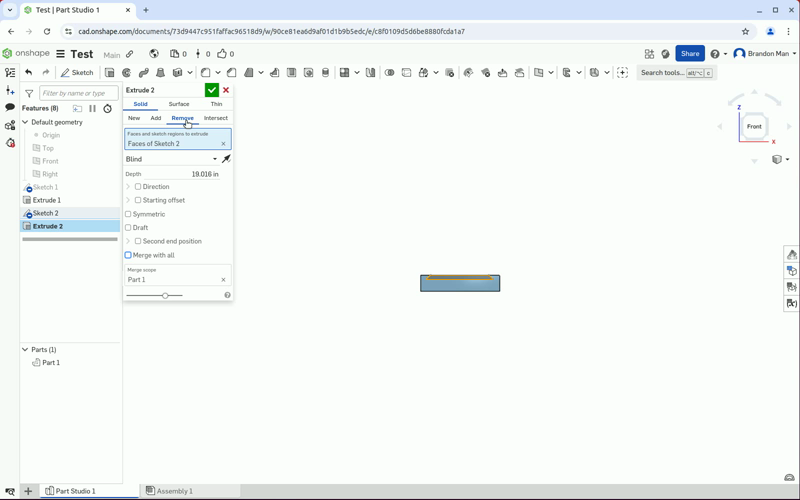
key(space)
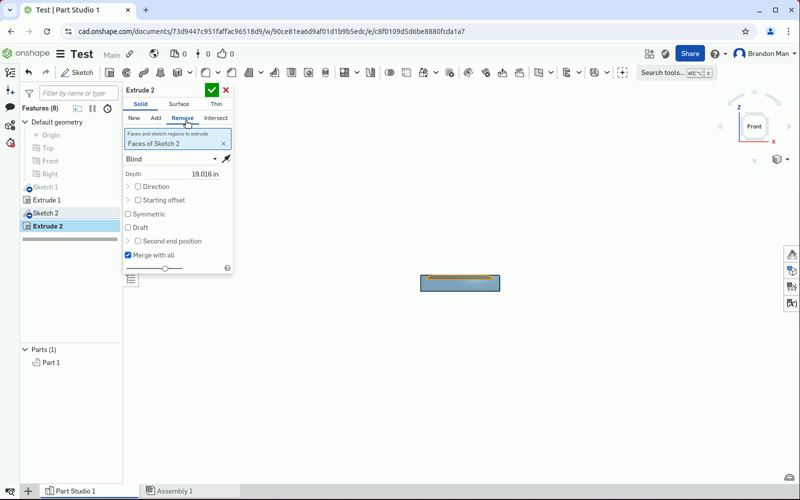
key(enter)
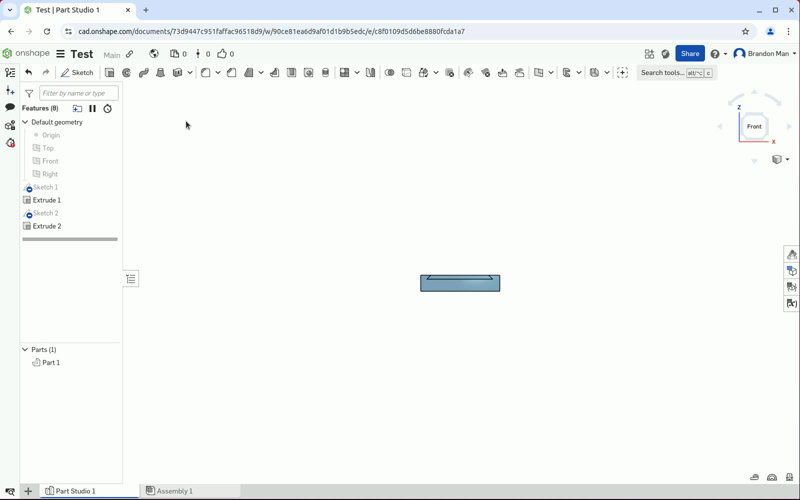
key(shift+h)
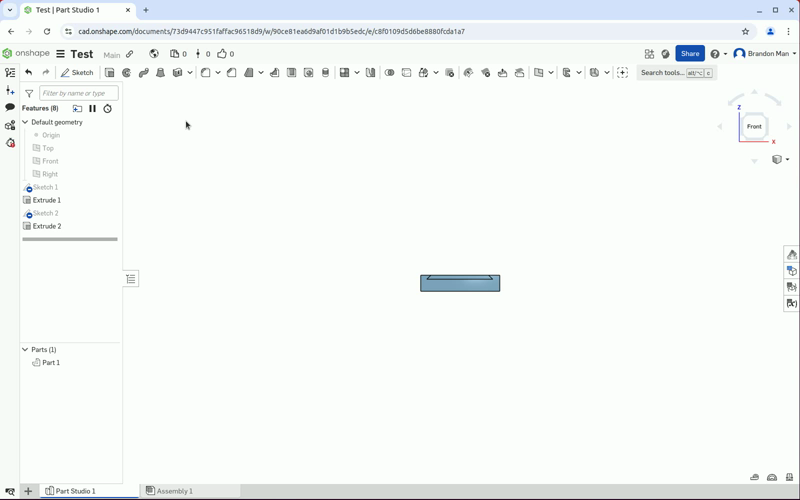
key(shift+h)
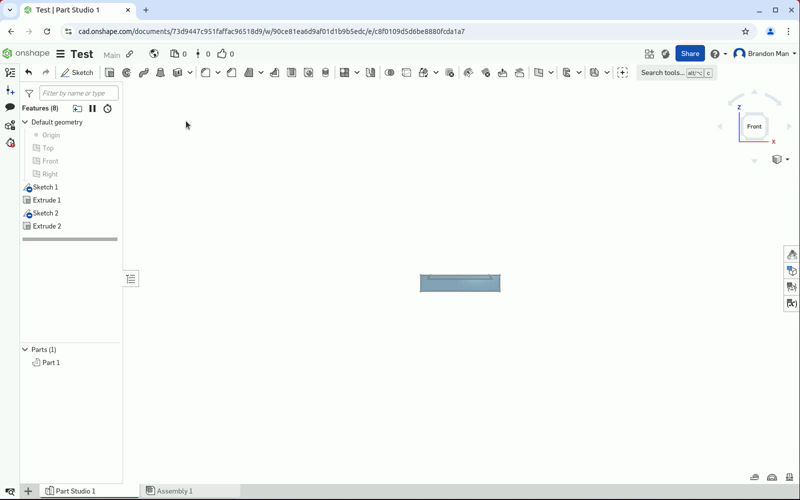
key(shift+7)
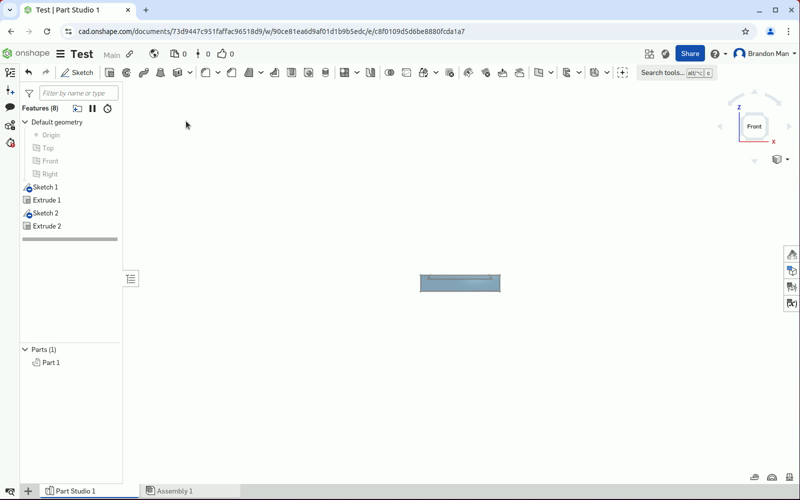
key(left, 2)
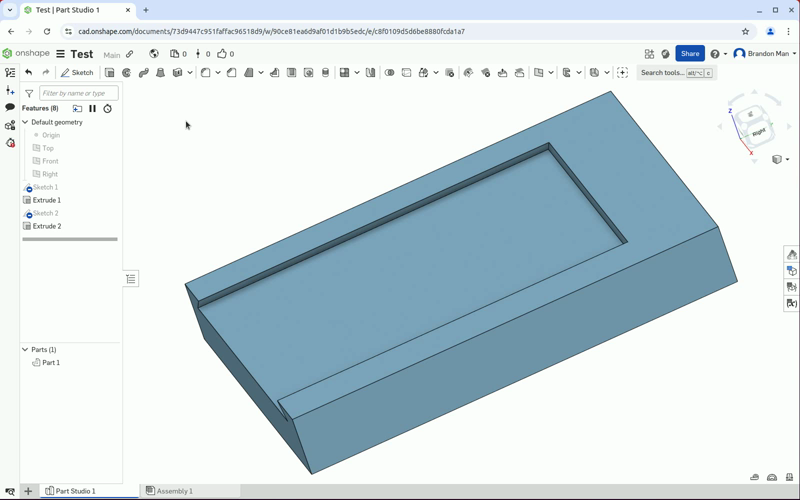
key(down, 2)
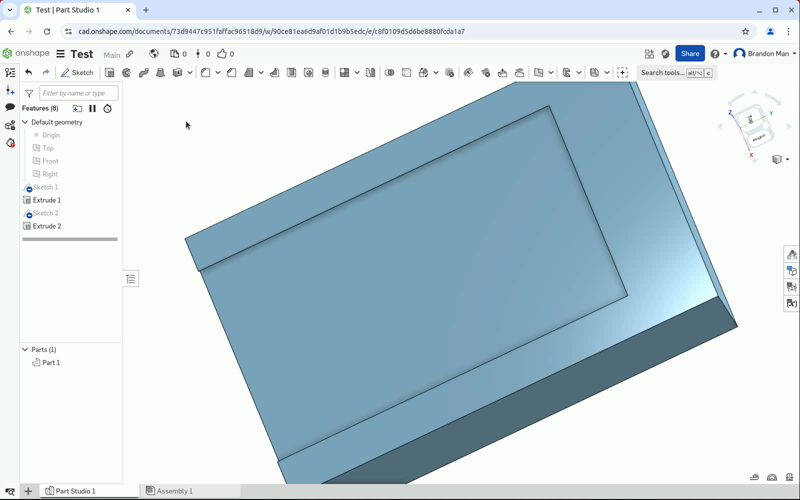
key(up, 2)
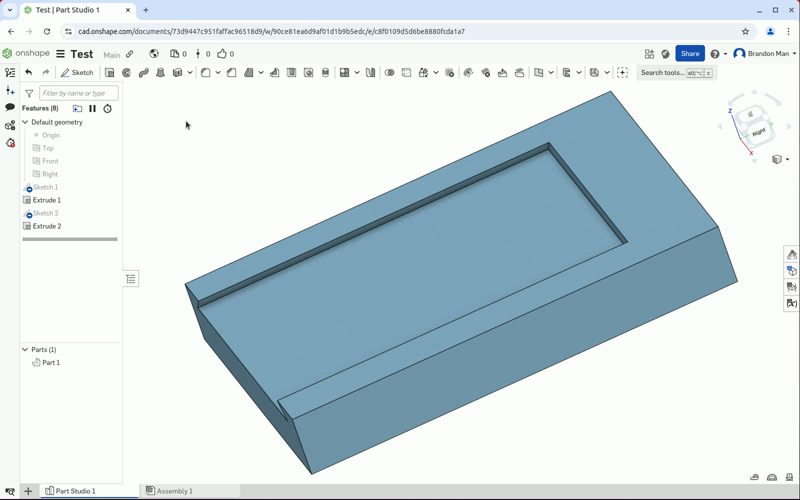
key(right, 2)
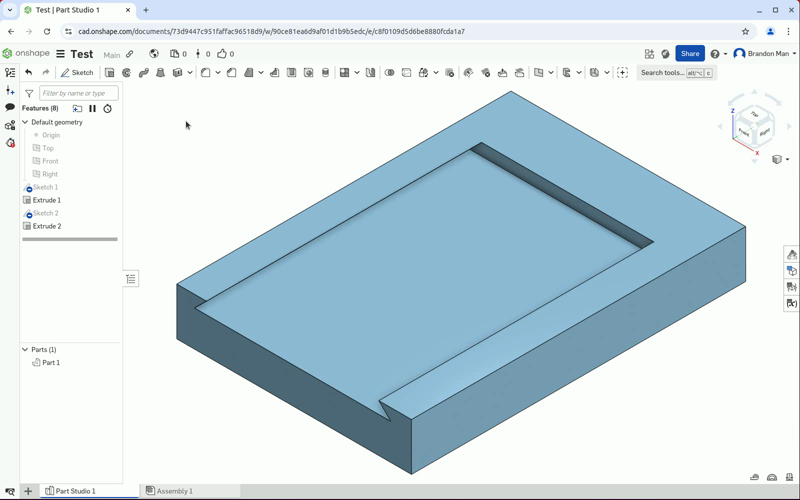
mouse_move(73, 189)
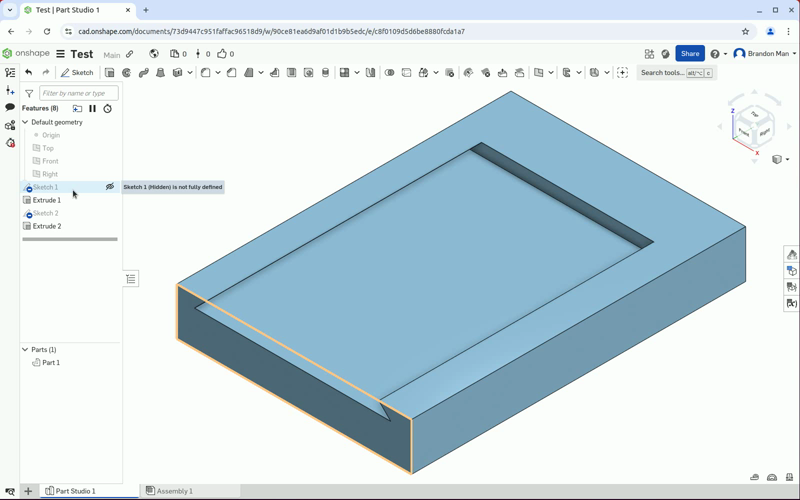
click(73, 189)